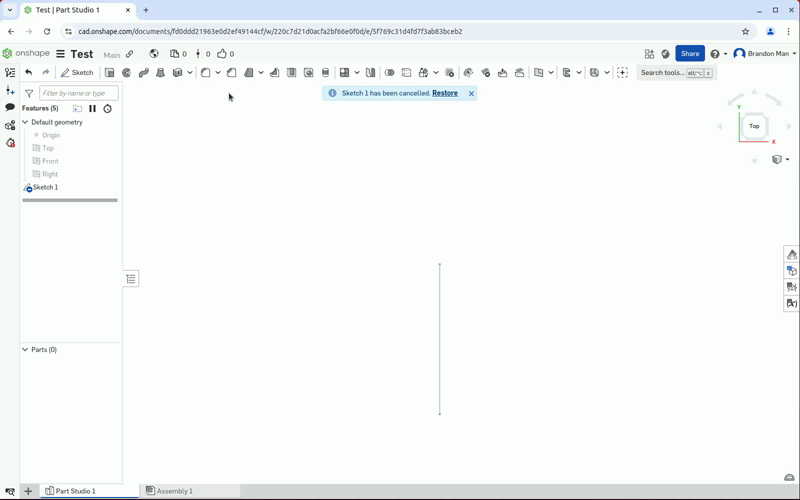
key(shift+h)
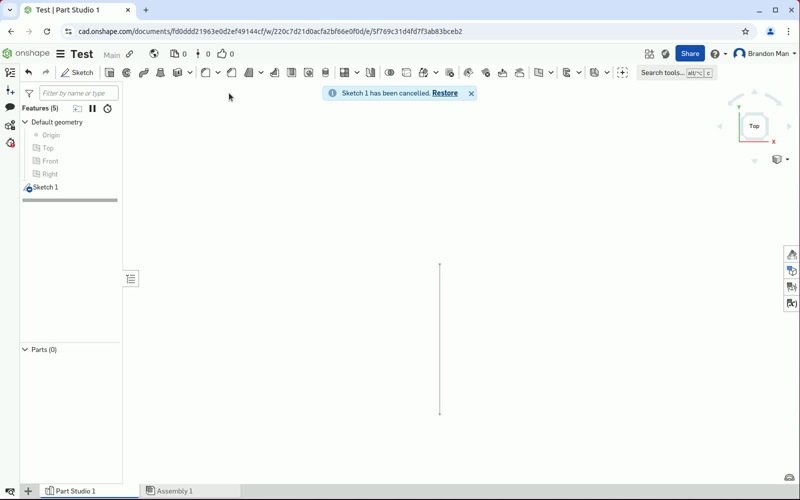
key(shift+s)
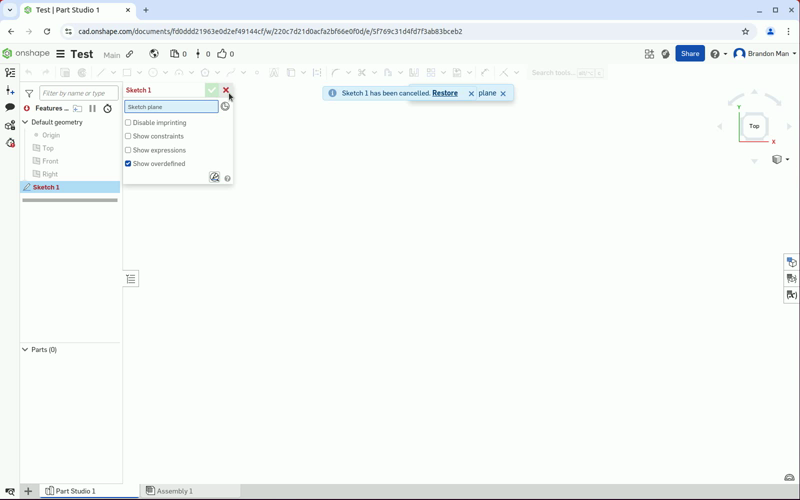
mouse_move(73, 150)
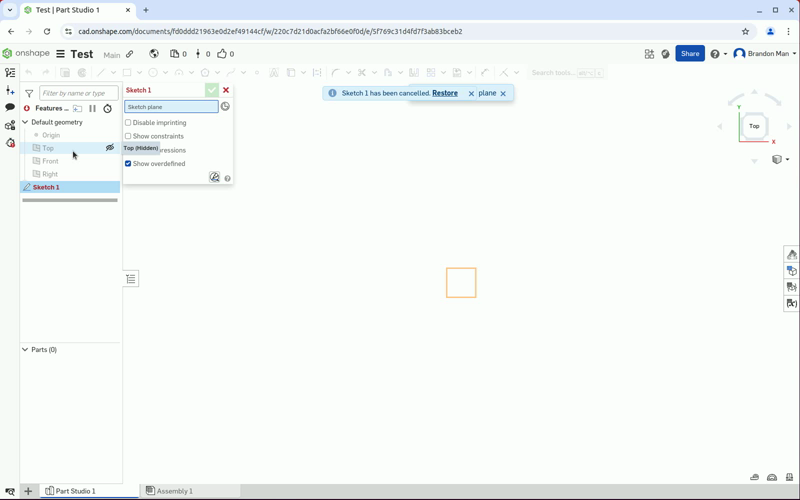
click(73, 150)
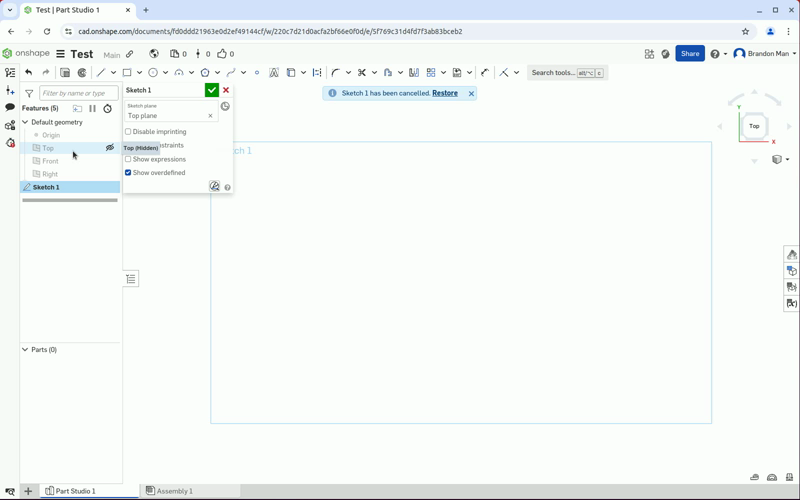
mouse_move(73, 352)
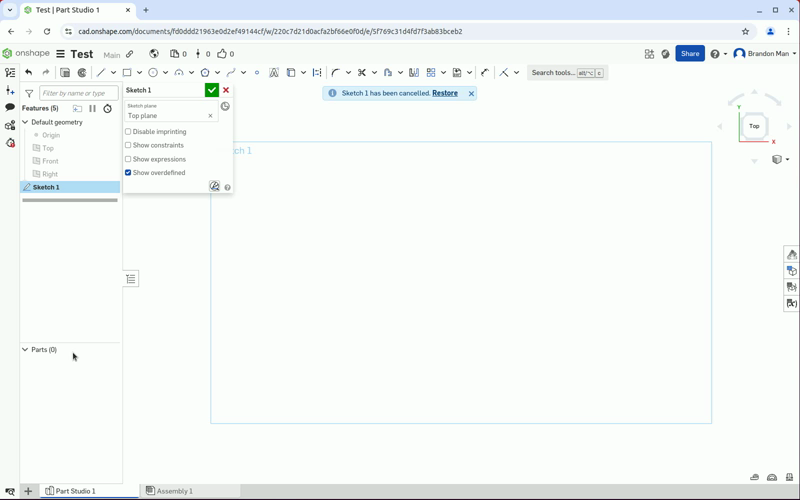
key(y)
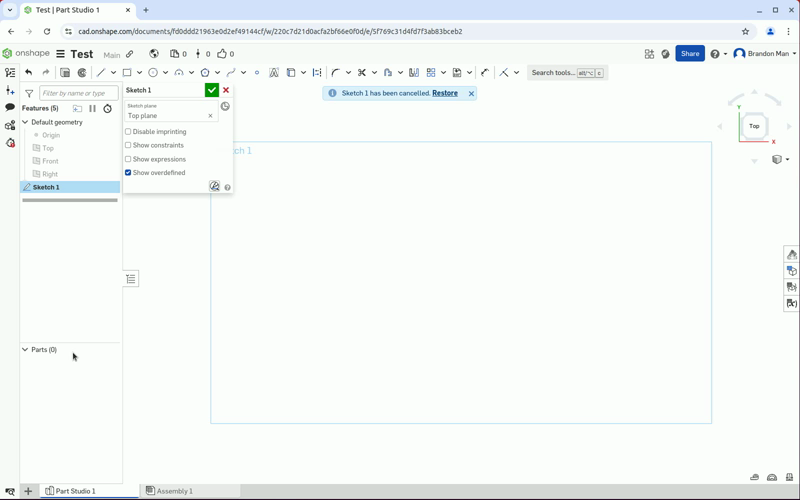
key(c)
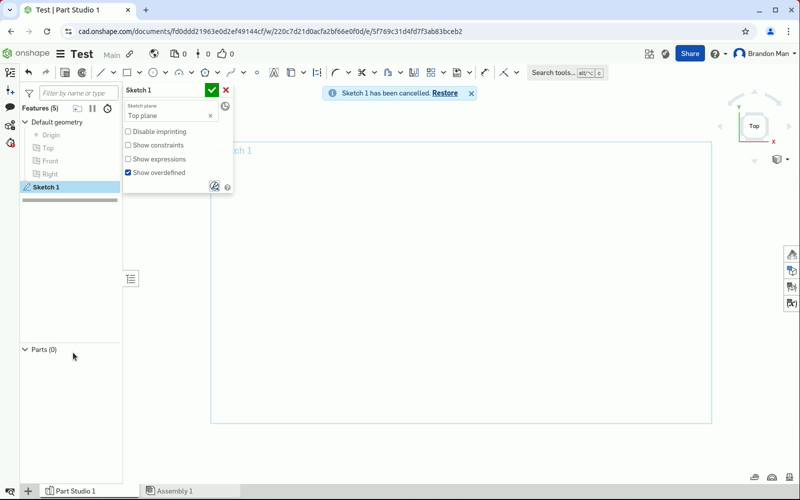
key_down(shift)
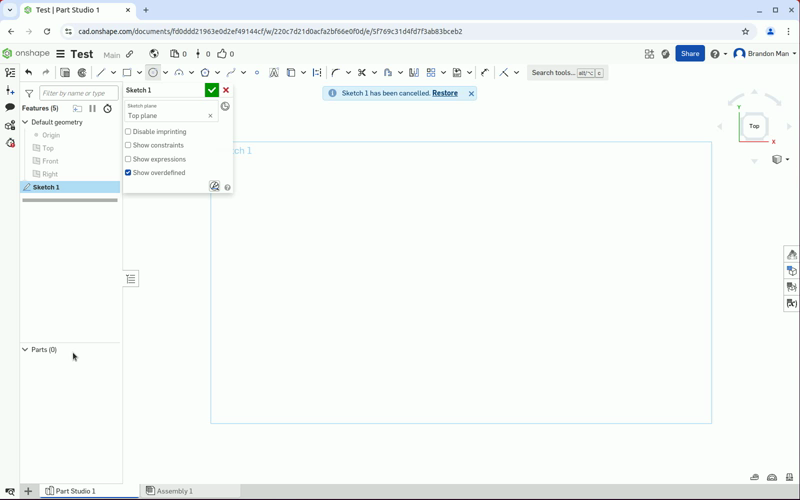
mouse_move(461, 282)
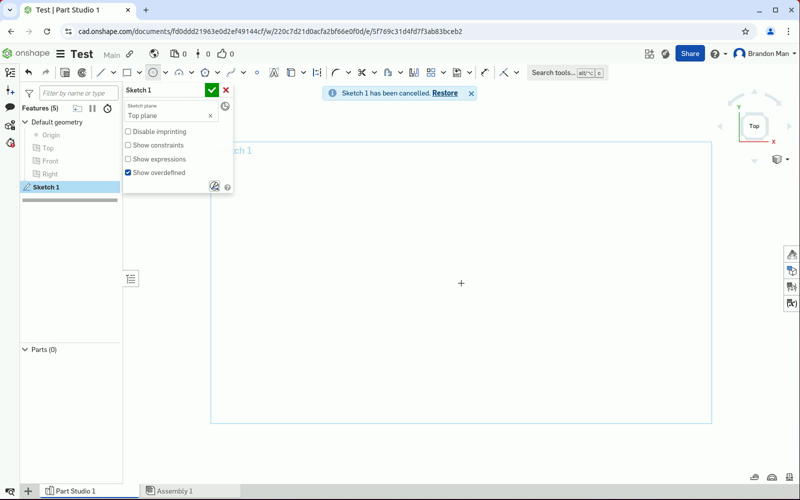
click(461, 282)
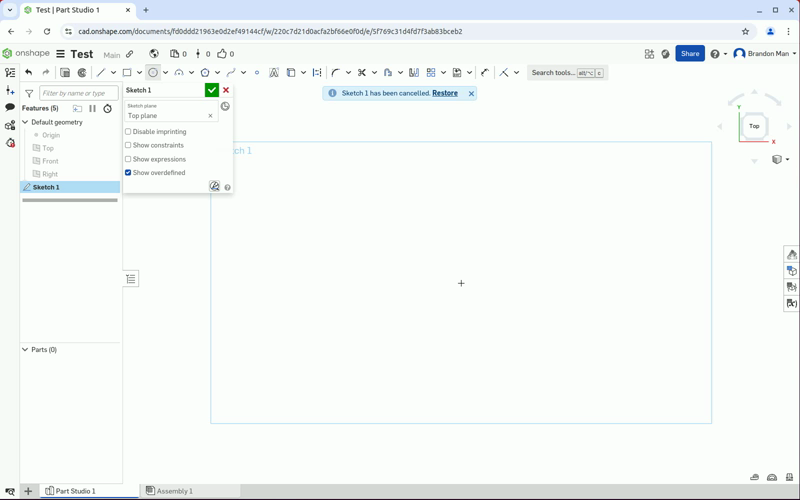
key_up(shift)
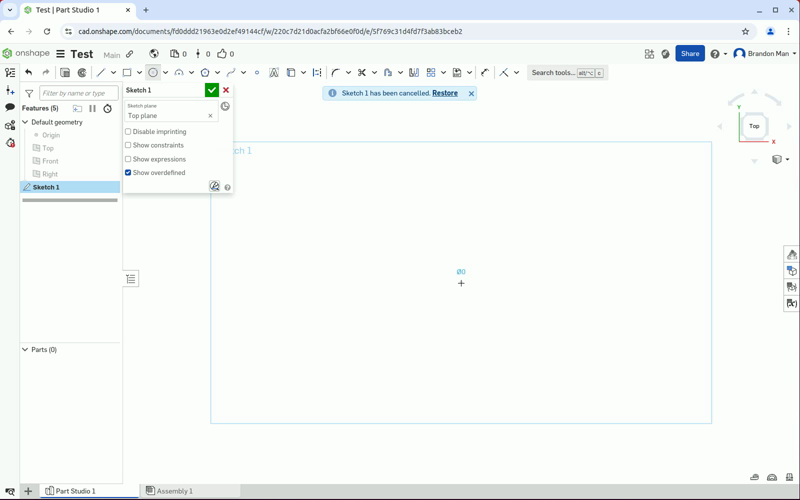
mouse_move(574, 282)
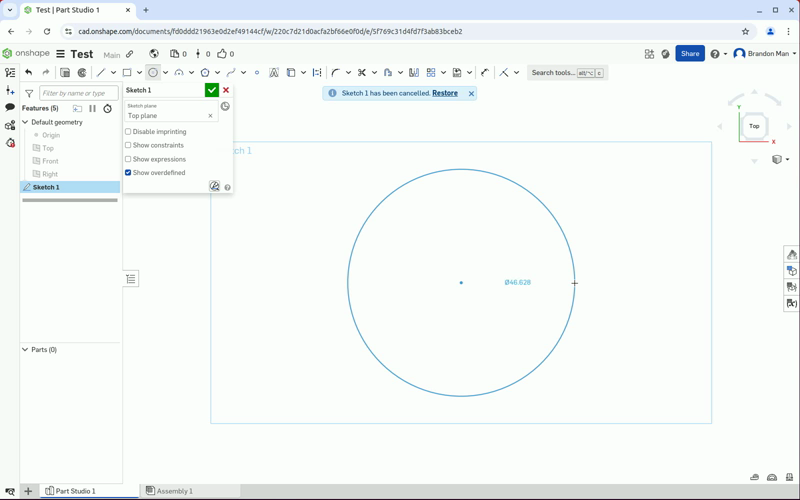
click(574, 282)
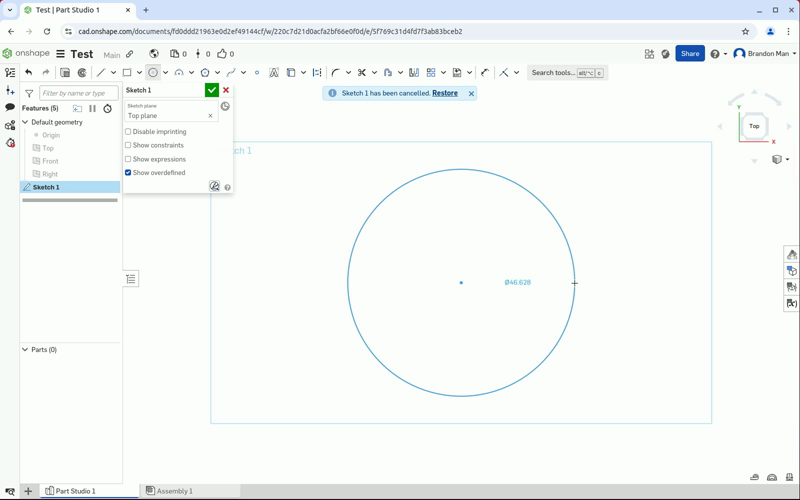
key(esc)
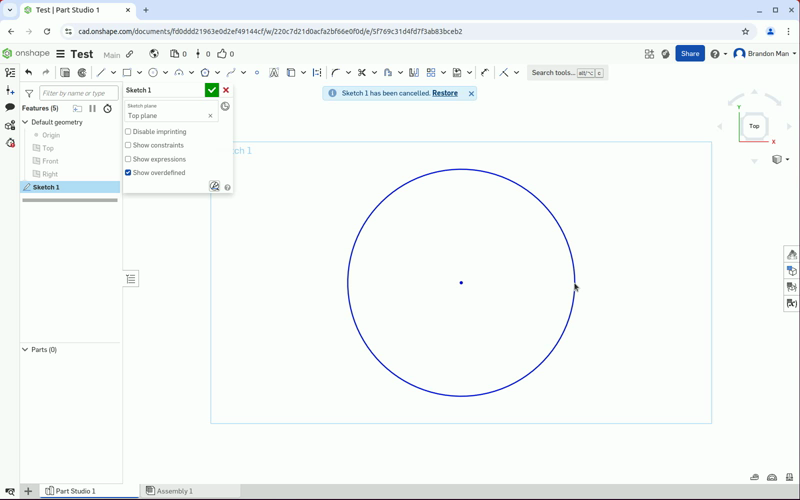
mouse_move(492, 319)
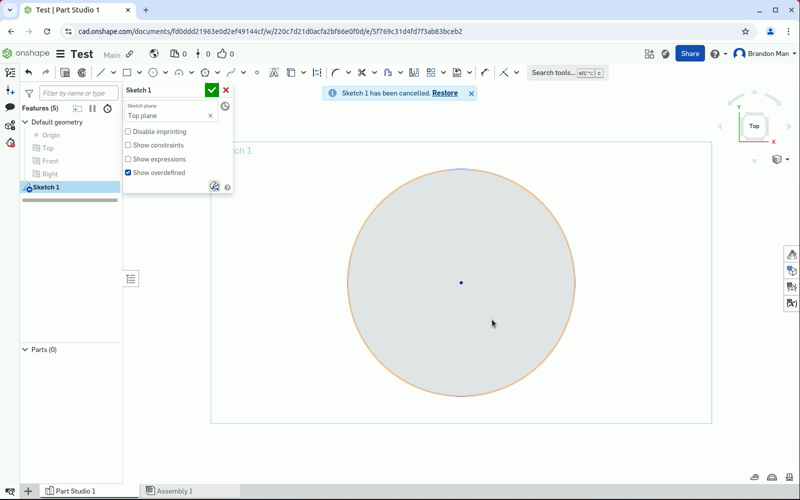
click(492, 319)
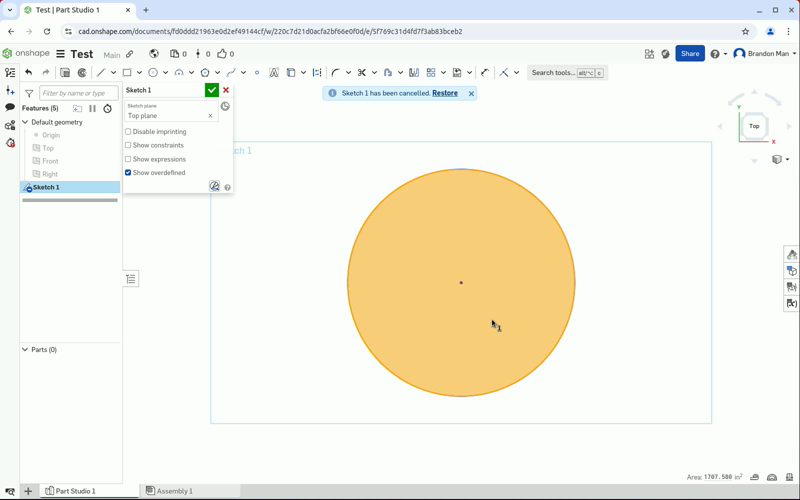
mouse_move(73, 352)
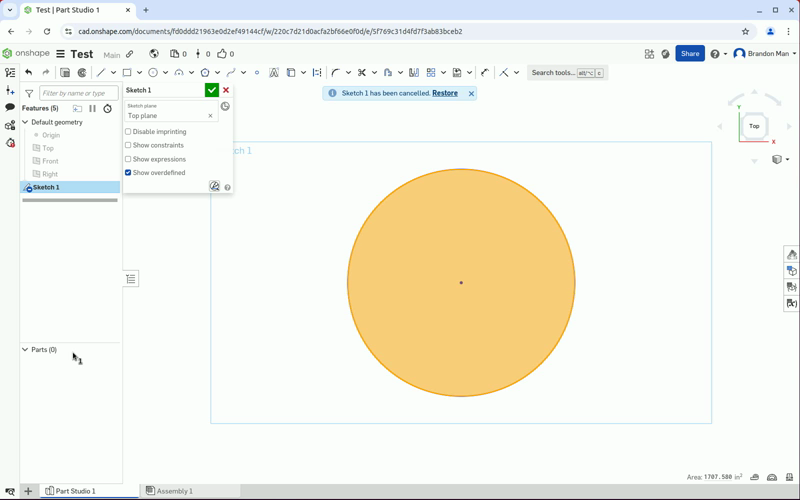
key(shift+y)
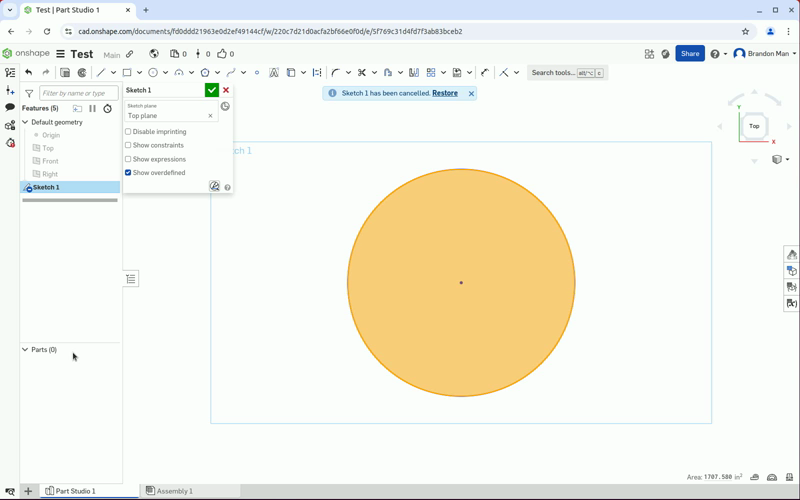
key(shift+e)
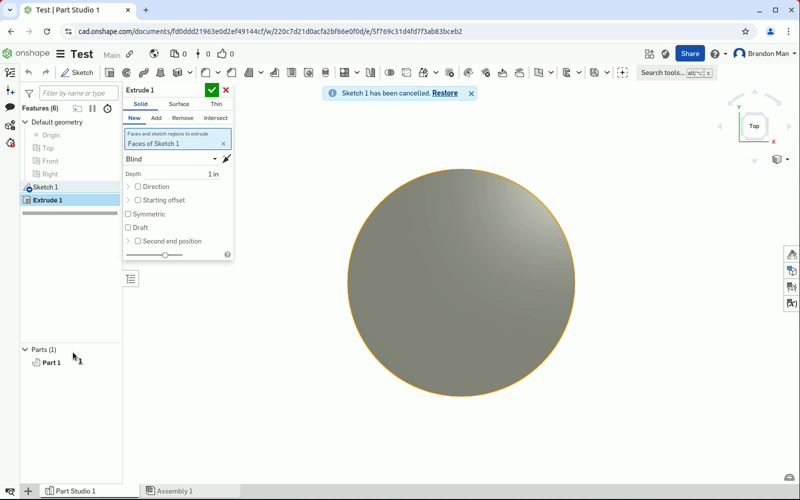
mouse_move(143, 106)
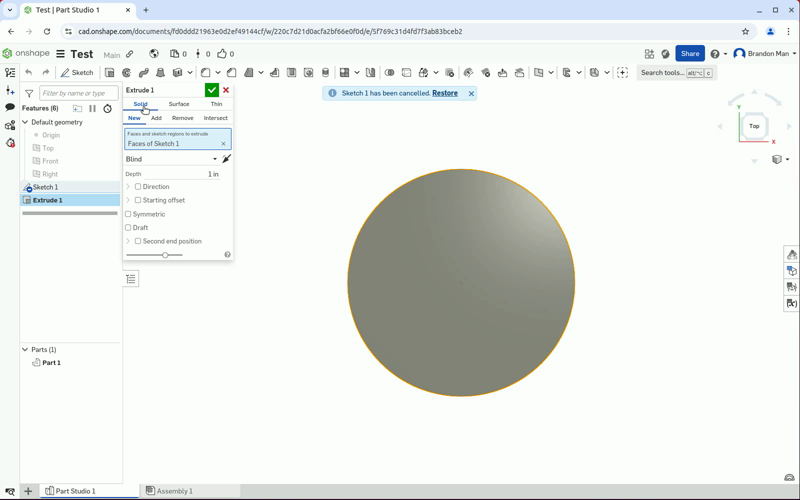
click(143, 106)
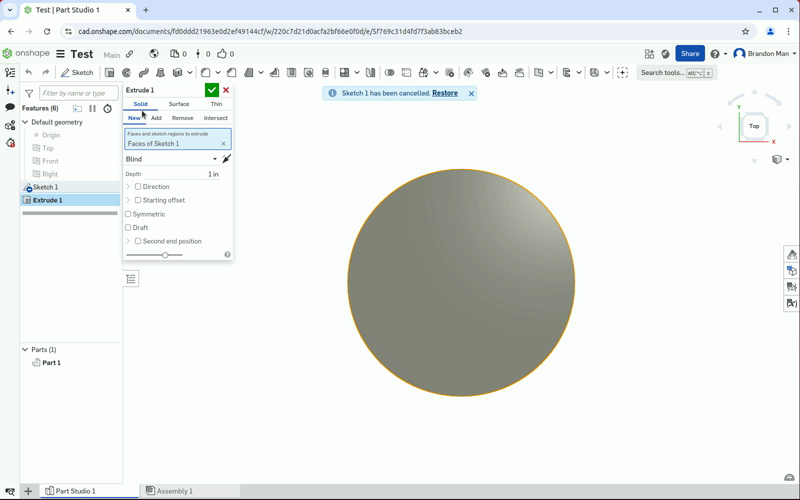
mouse_move(137, 120)
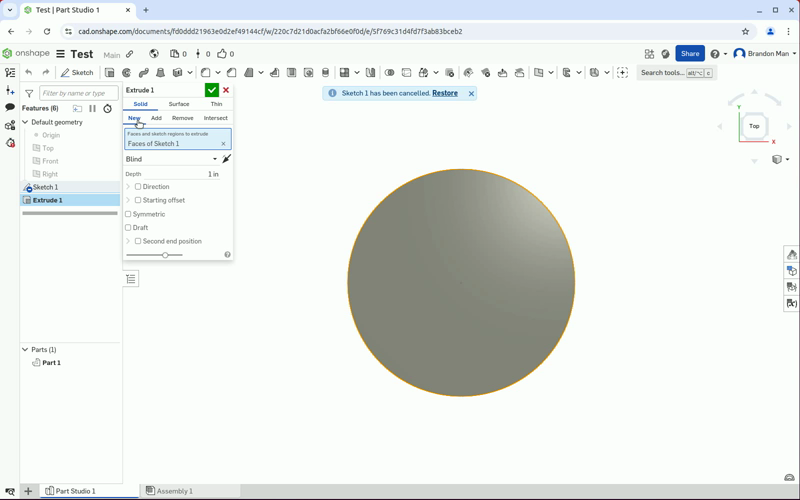
click(137, 120)
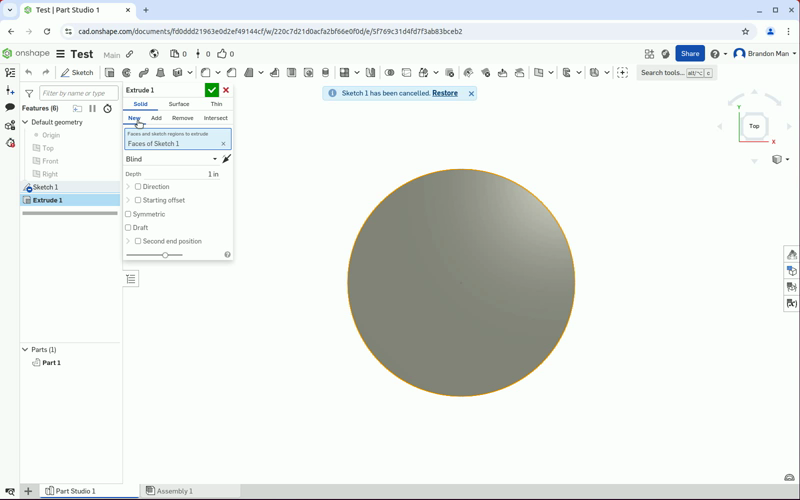
key(tab, 4)
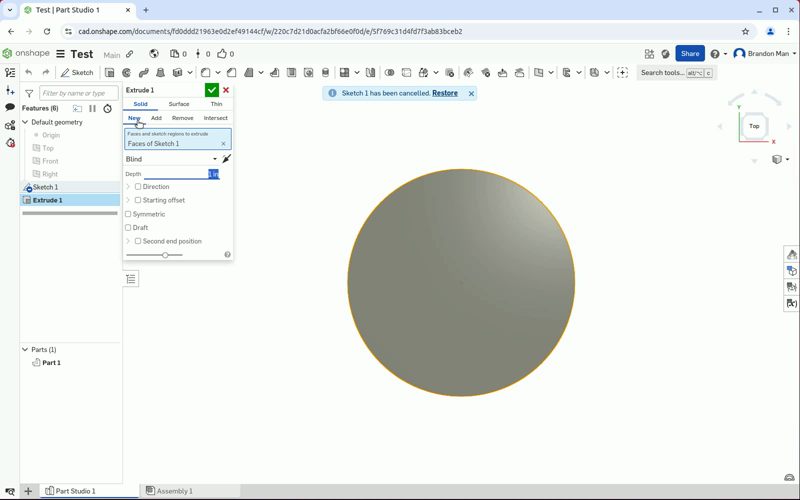
text(0.722)
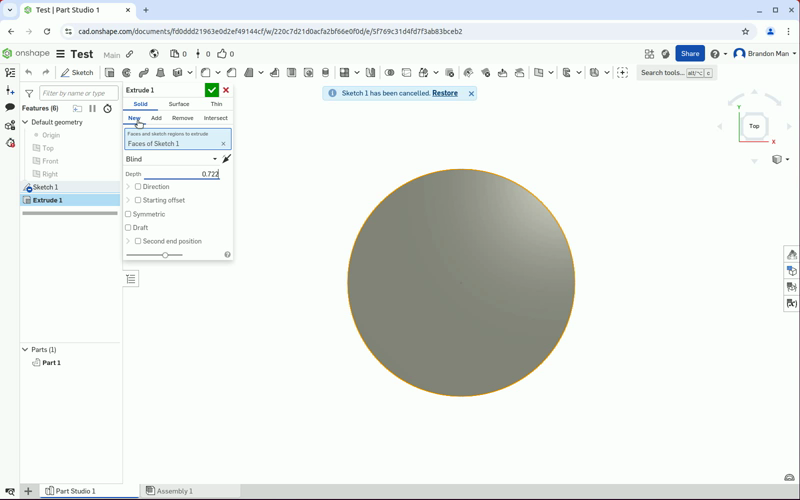
key(enter)
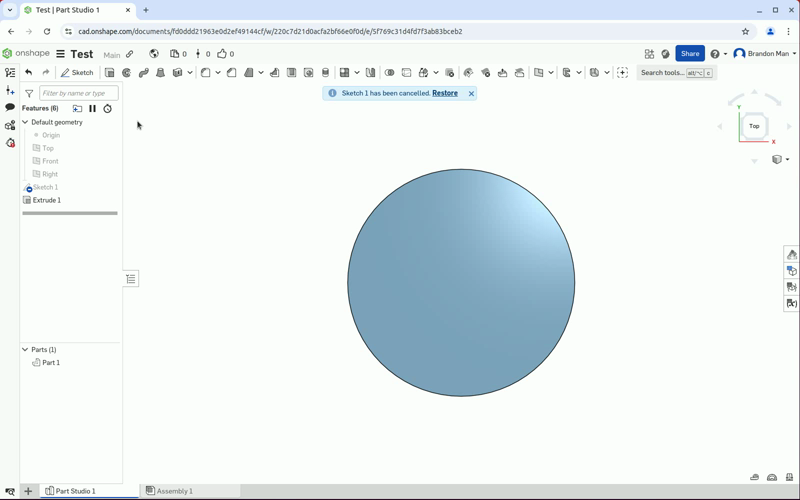
key(shift+h)
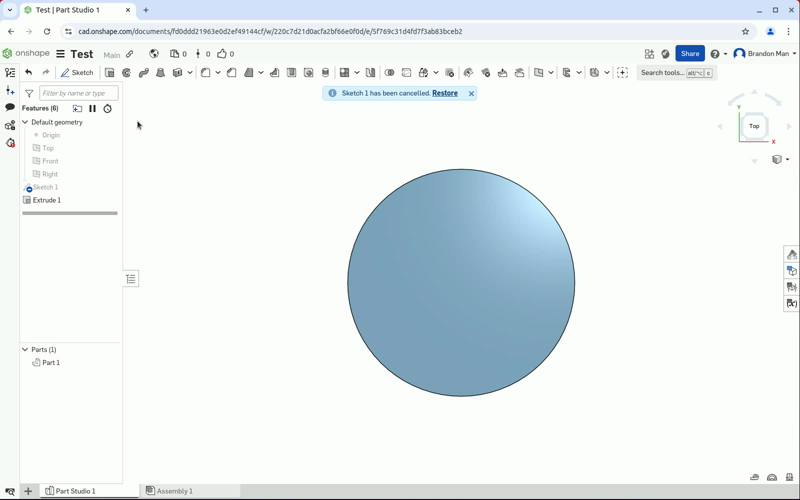
key(shift+h)
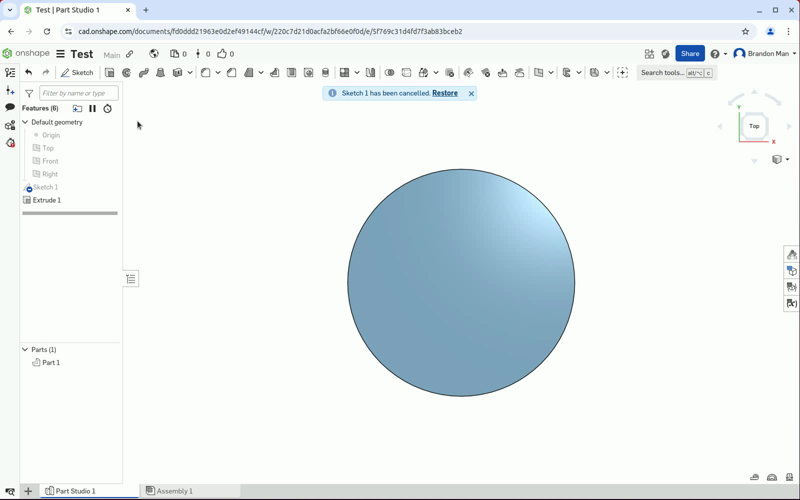
mouse_move(73, 189)
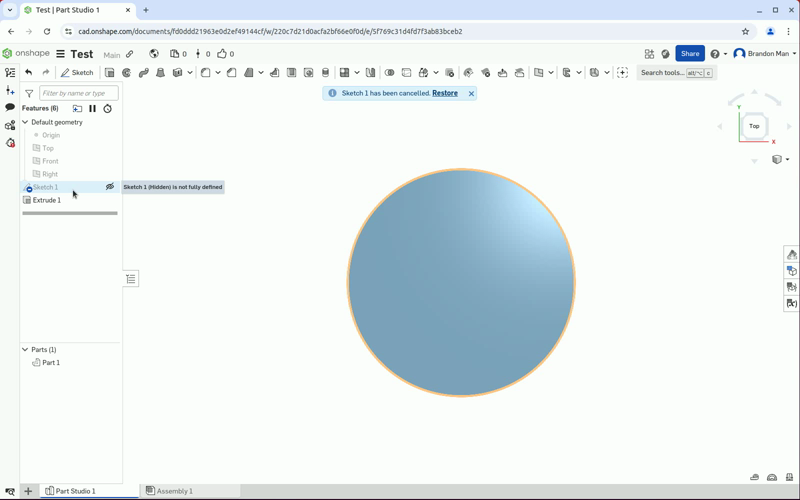
click(73, 189)
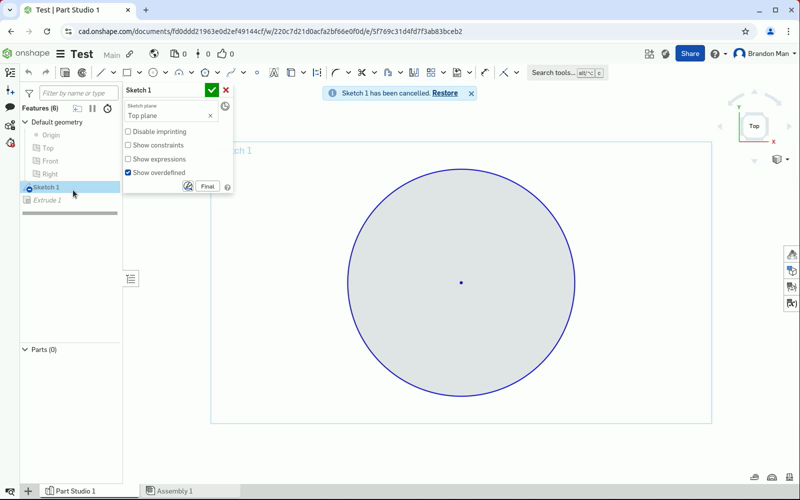
mouse_move(229, 92)
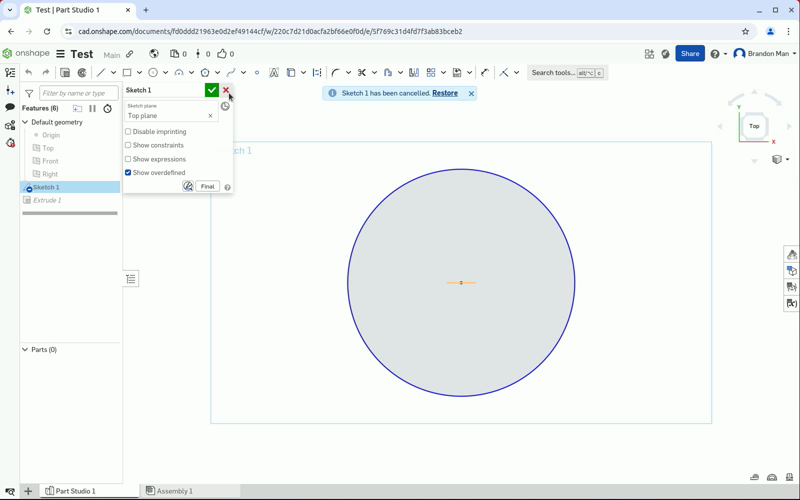
click(229, 92)
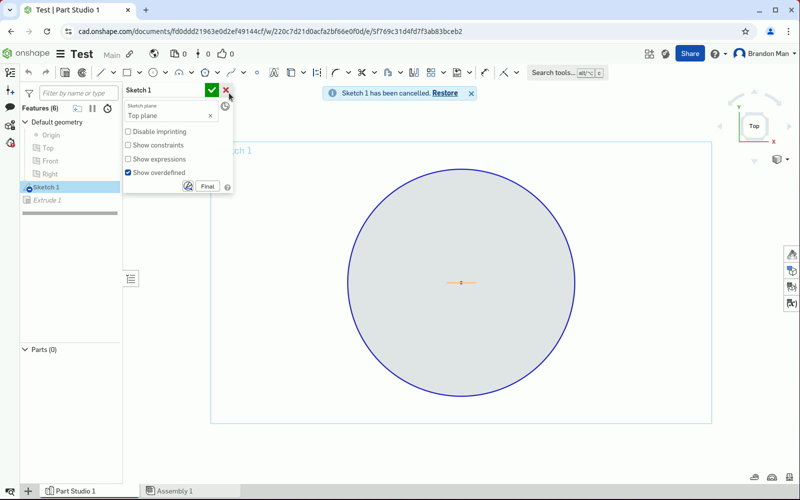
key(shift+s)
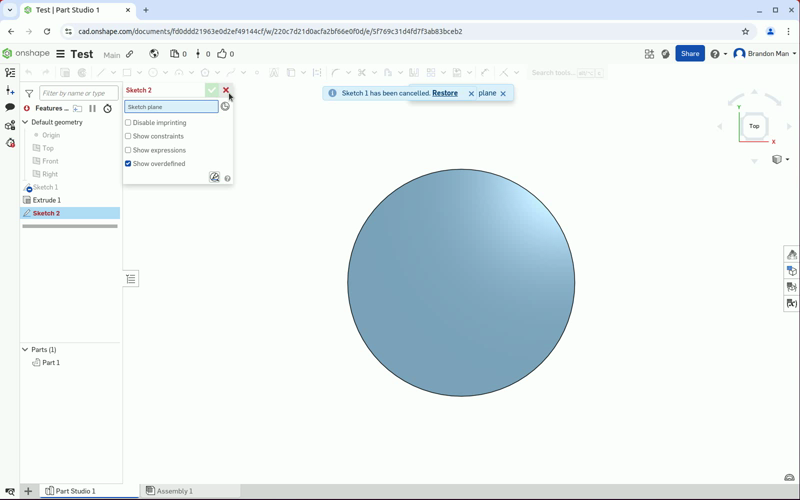
mouse_move(73, 150)
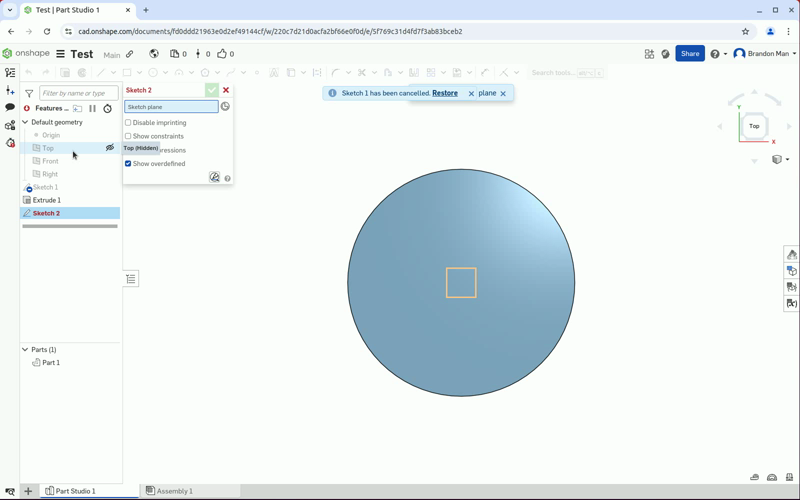
click(73, 150)
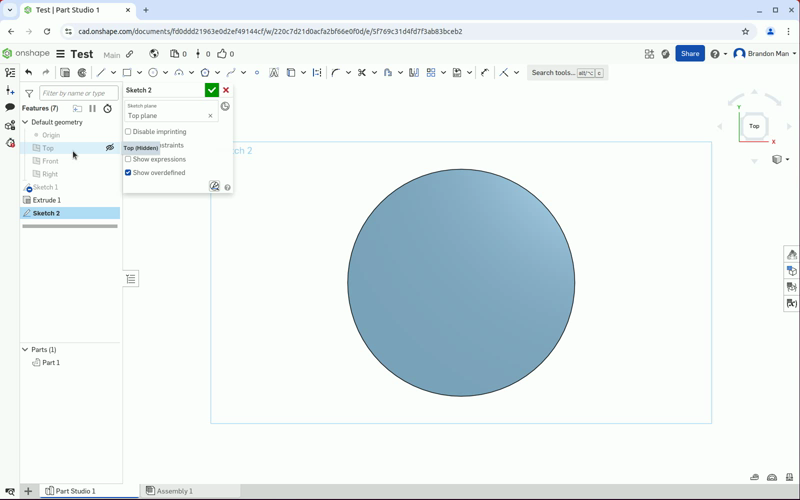
mouse_move(73, 352)
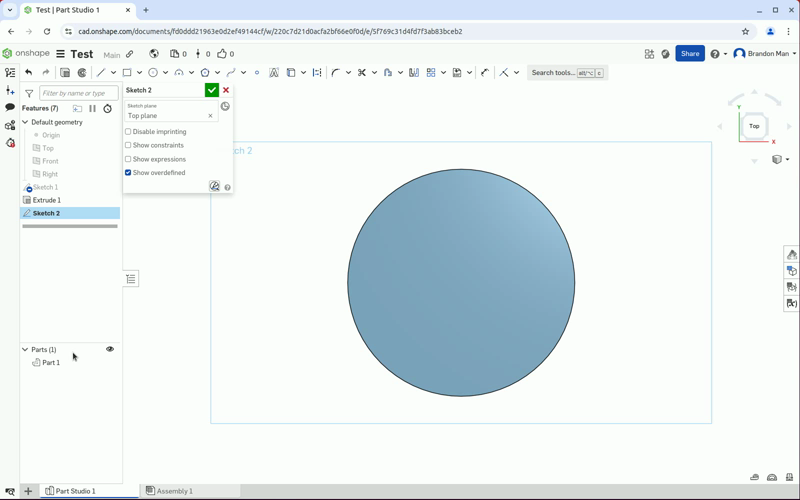
key(y)
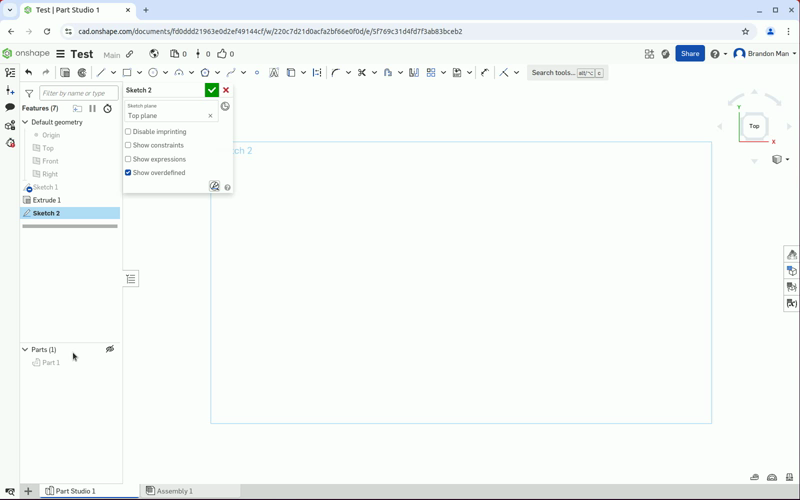
key(c)
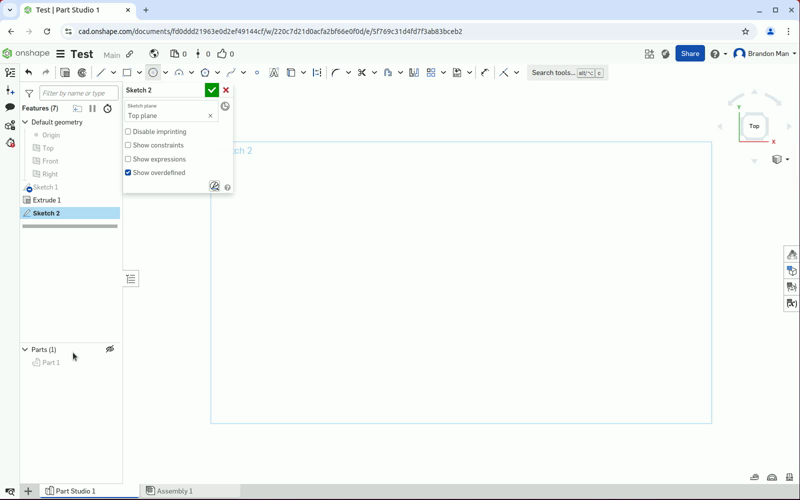
key_down(shift)
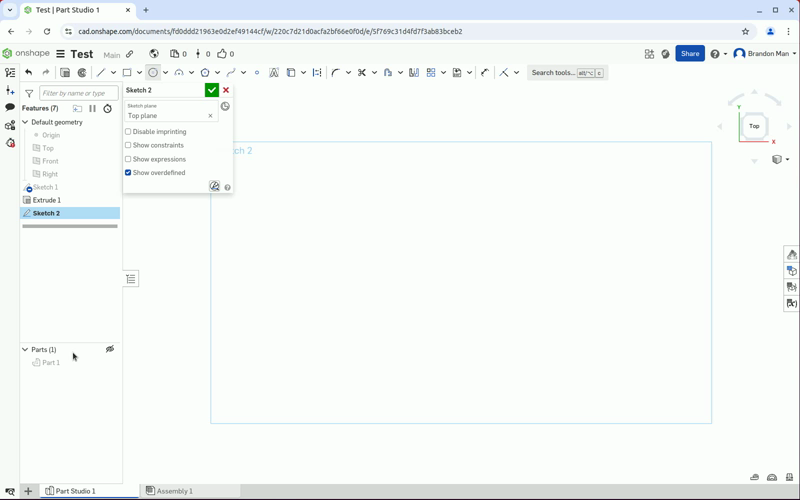
mouse_move(417, 230)
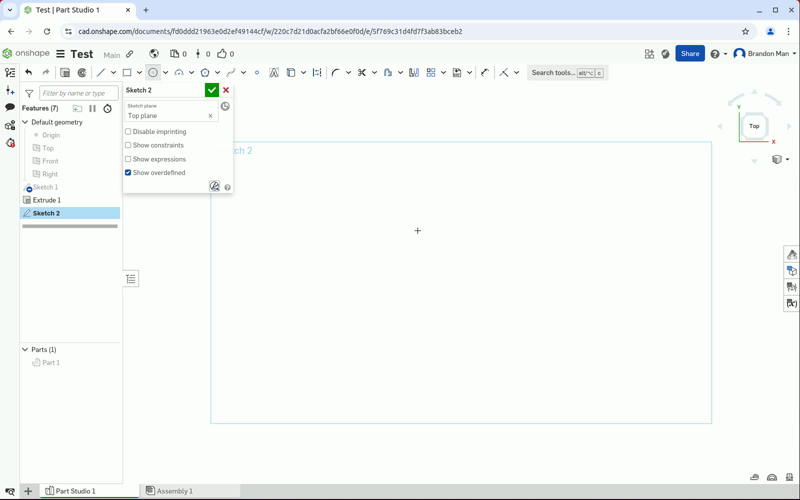
click(417, 230)
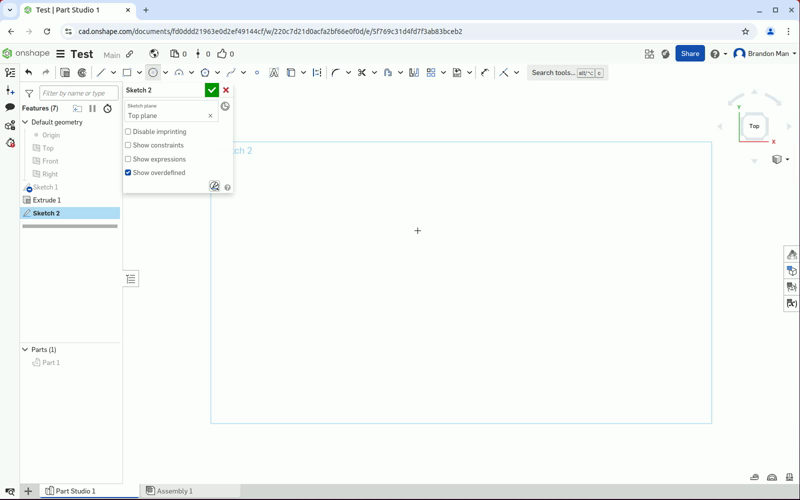
key_up(shift)
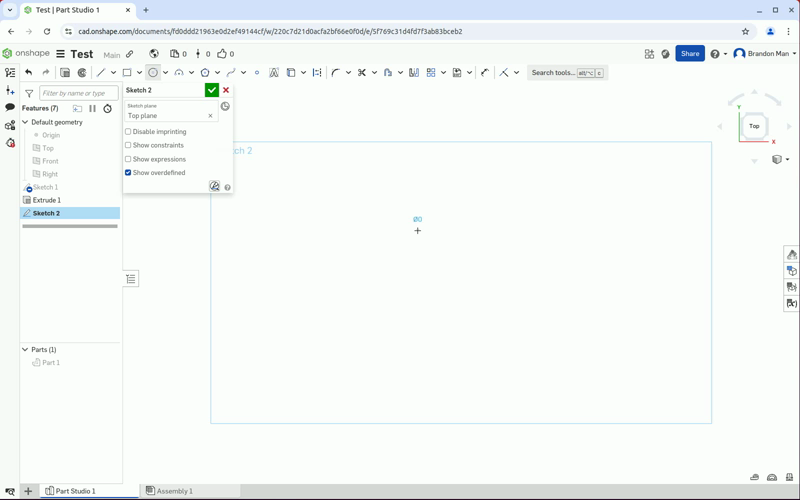
mouse_move(450, 230)
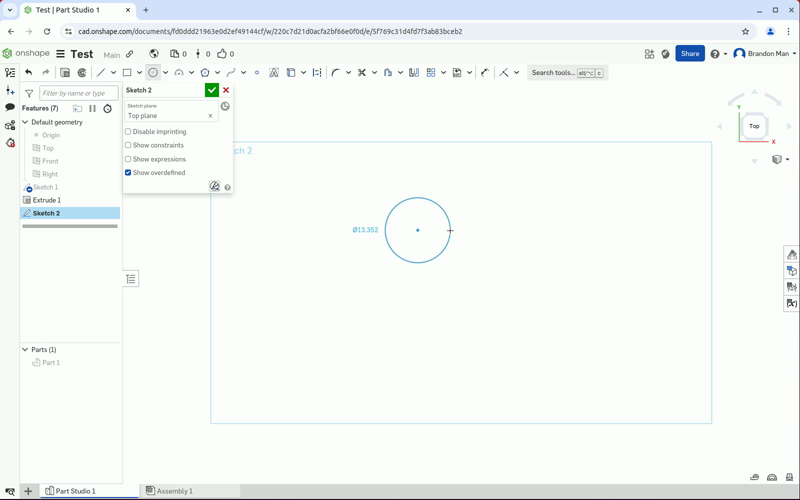
click(450, 230)
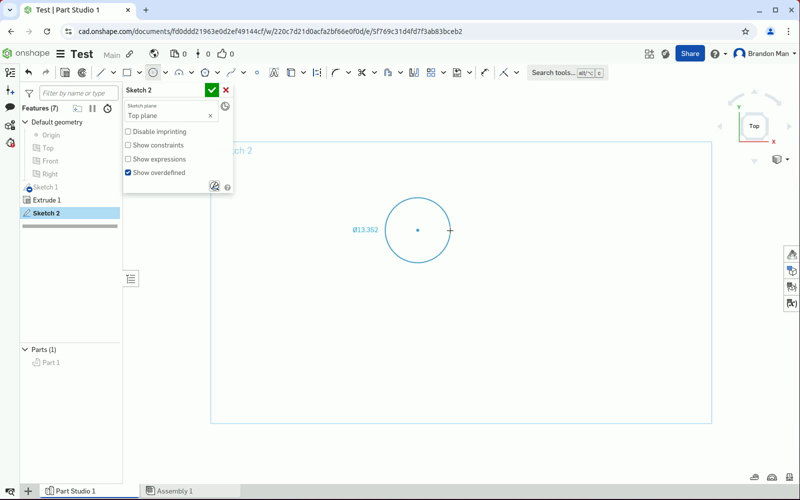
key(esc)
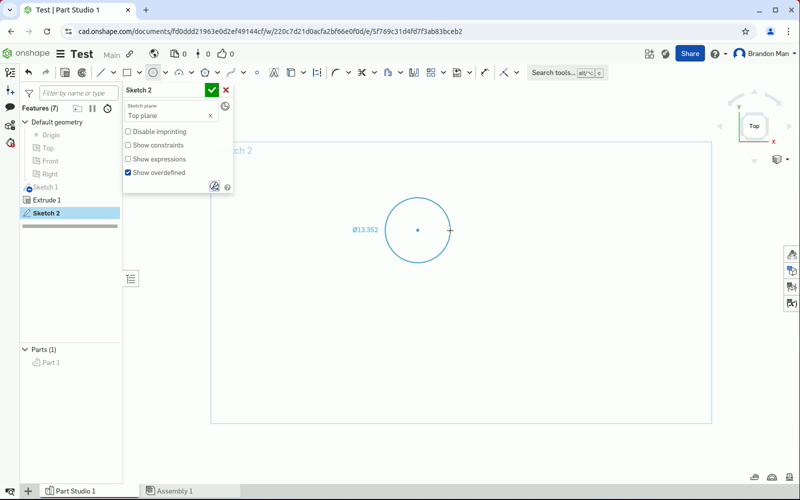
key(c)
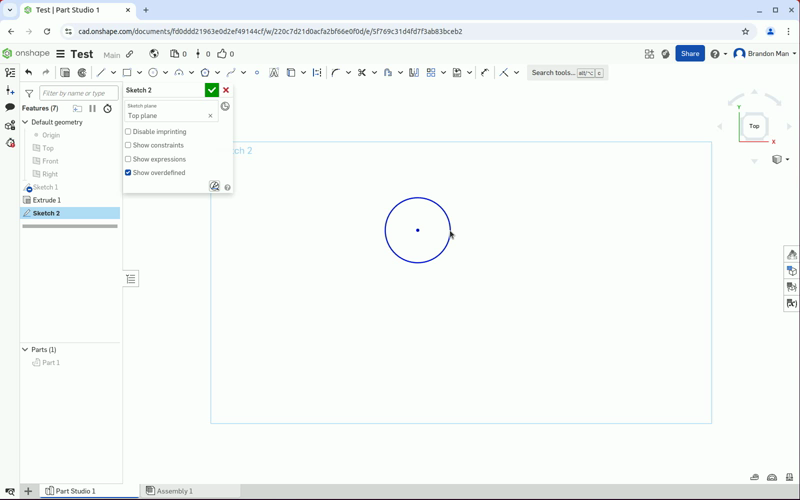
key_down(shift)
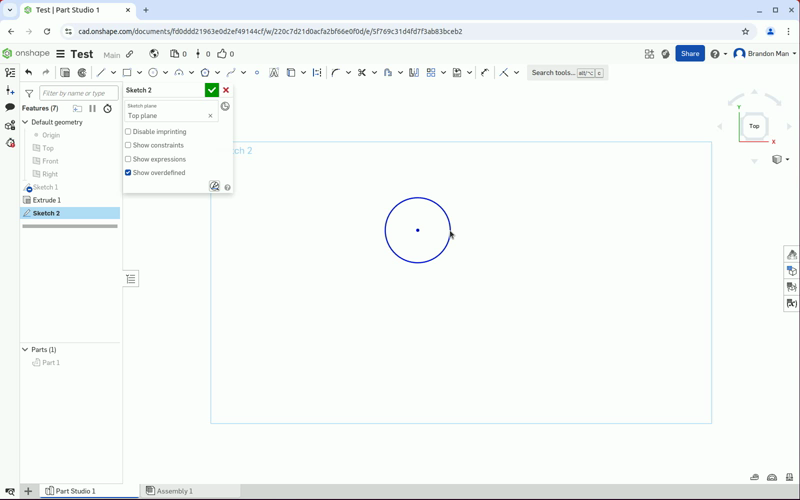
mouse_move(417, 230)
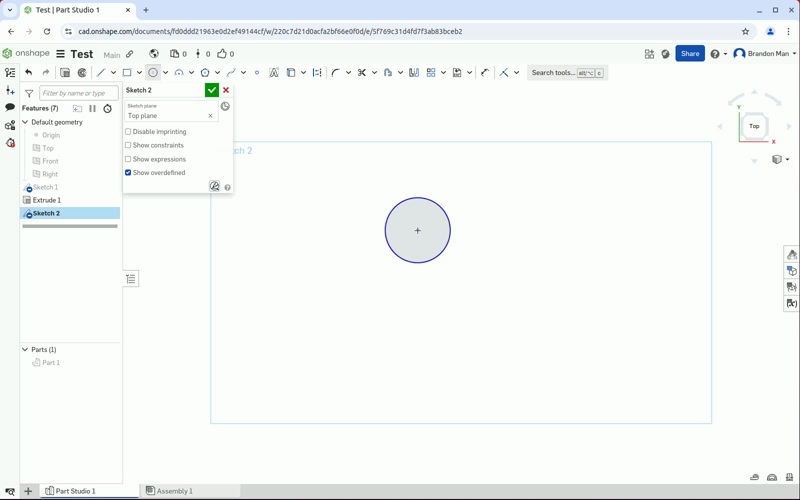
click(417, 230)
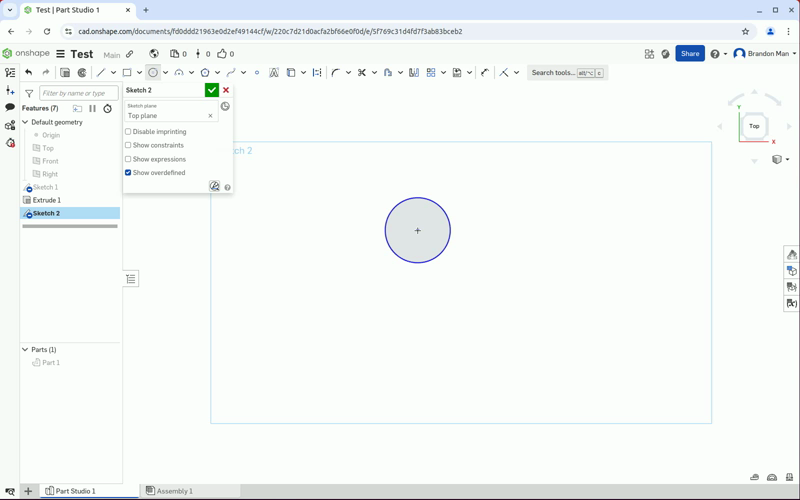
key_up(shift)
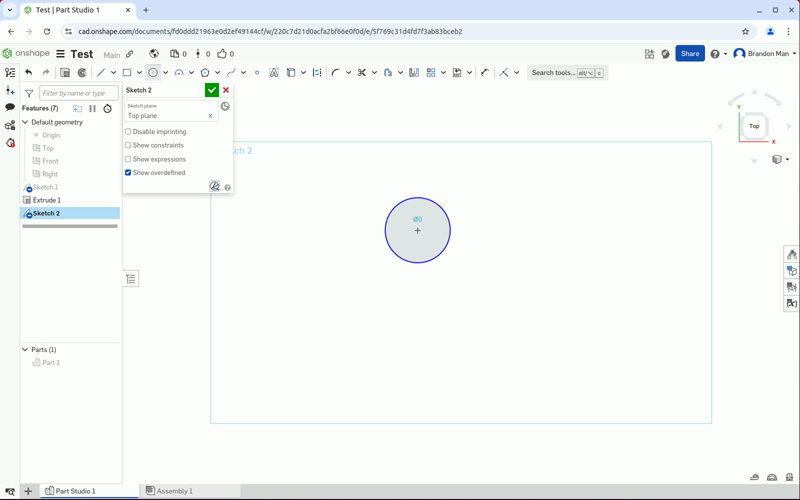
mouse_move(446, 230)
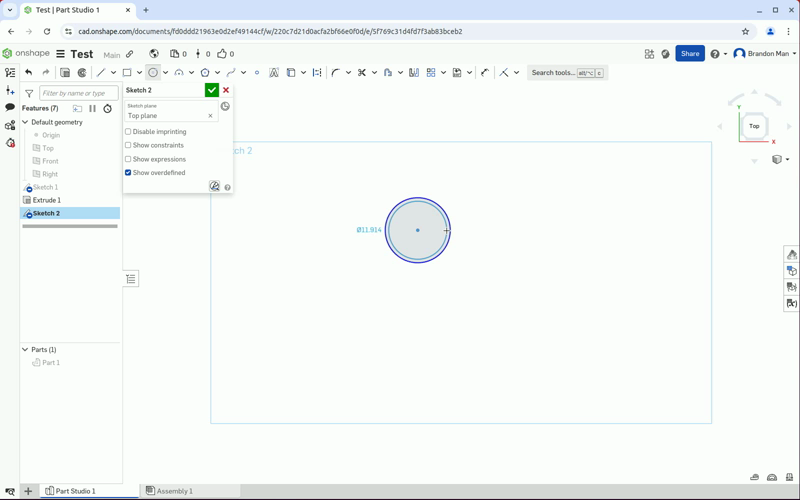
scroll(6)
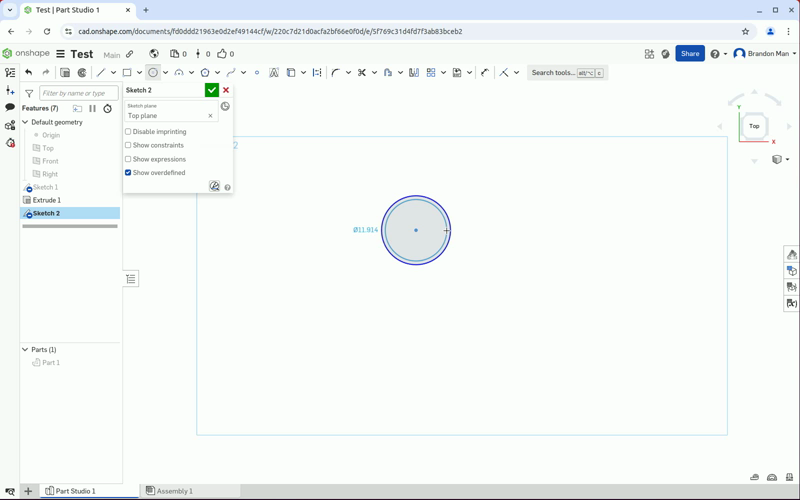
scroll(6)
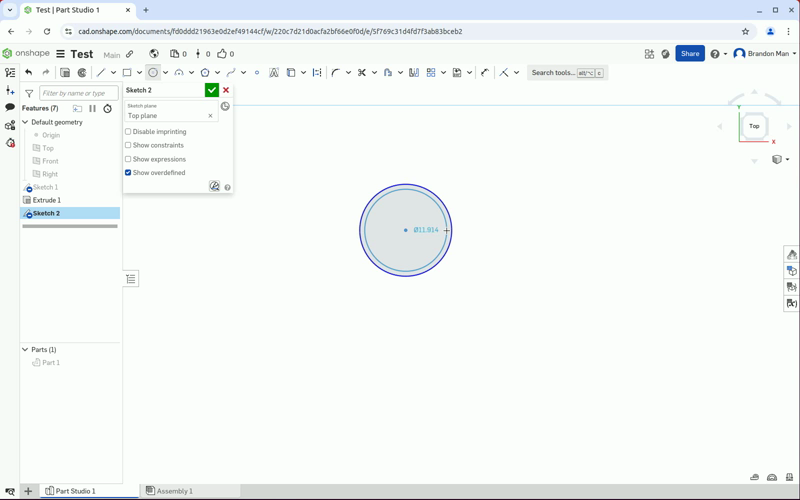
scroll(6)
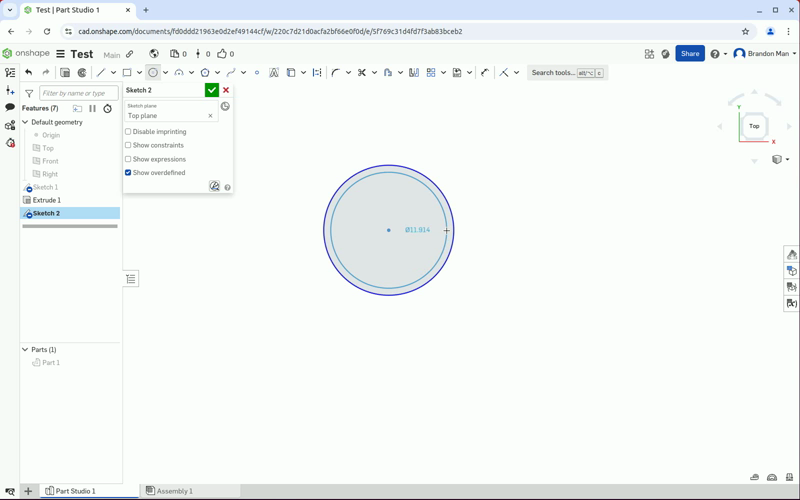
scroll(6)
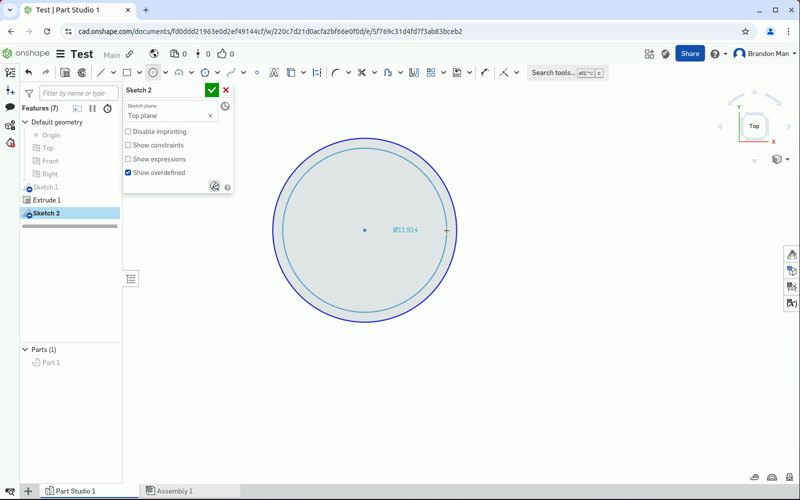
scroll(6)
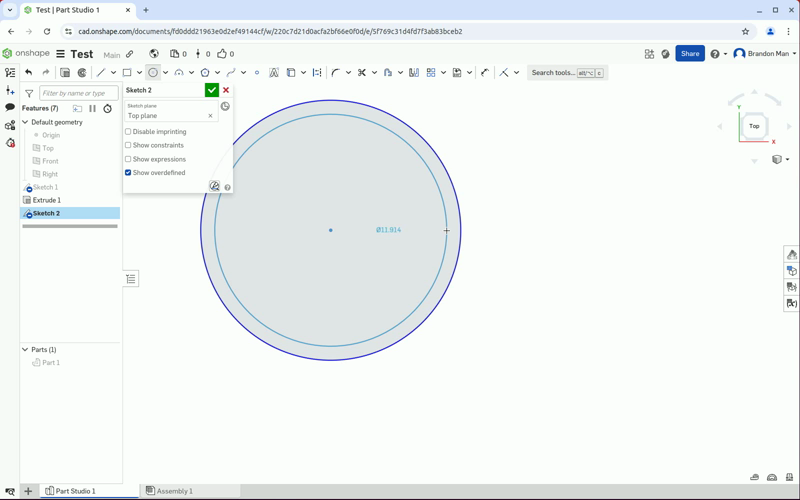
scroll(6)
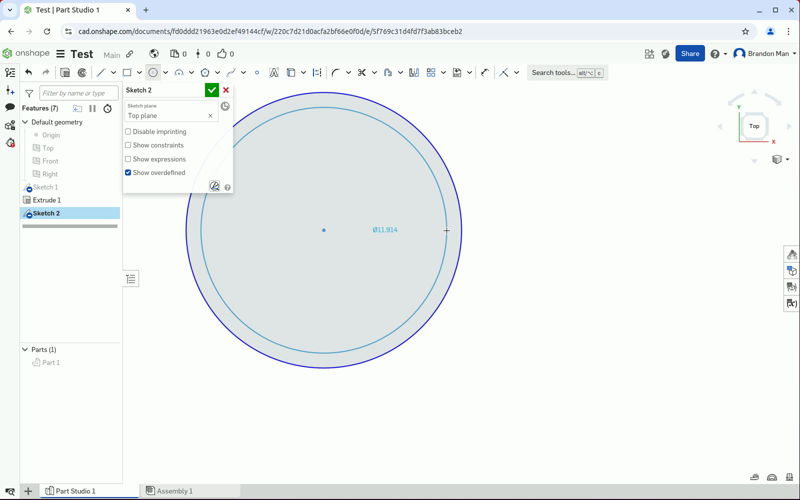
scroll(6)
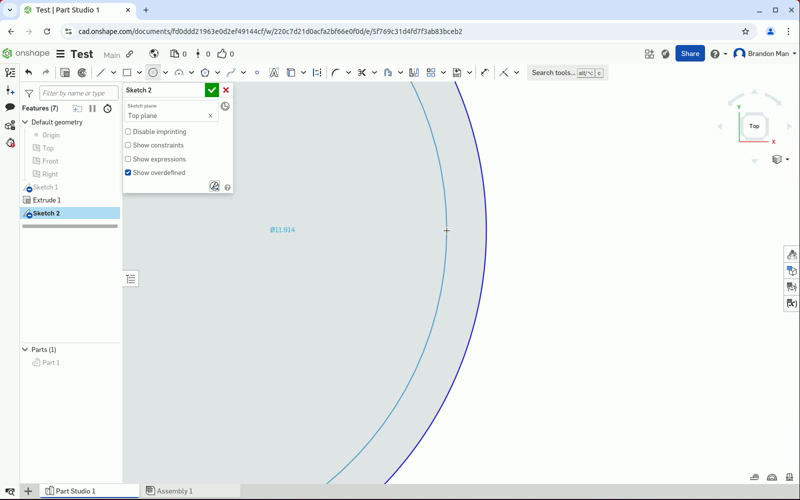
click(446, 230)
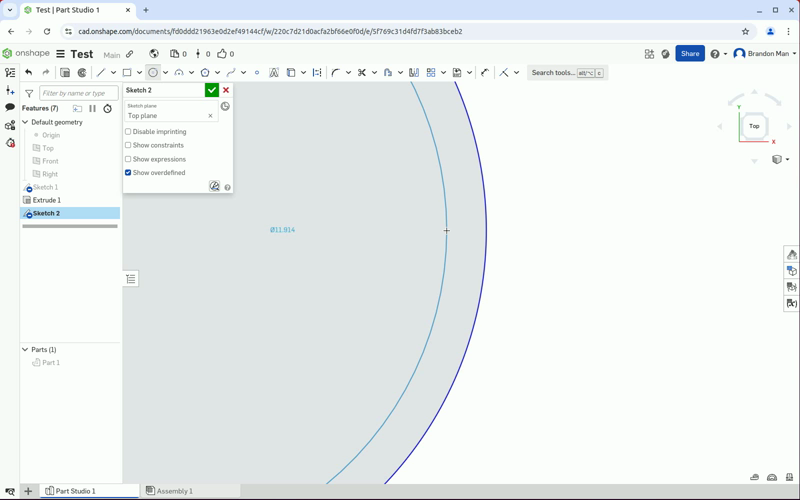
scroll(-6)
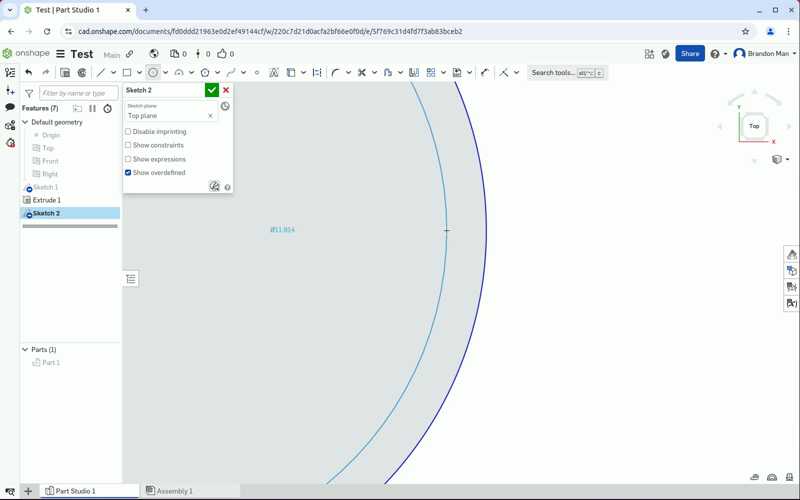
scroll(-6)
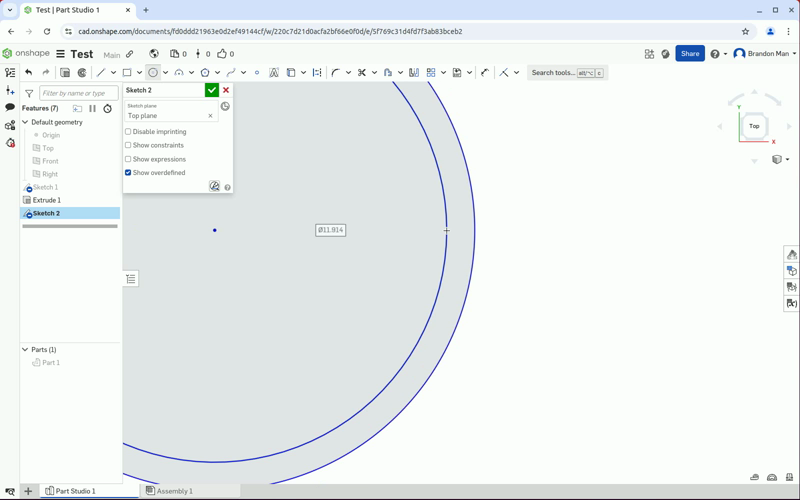
scroll(-6)
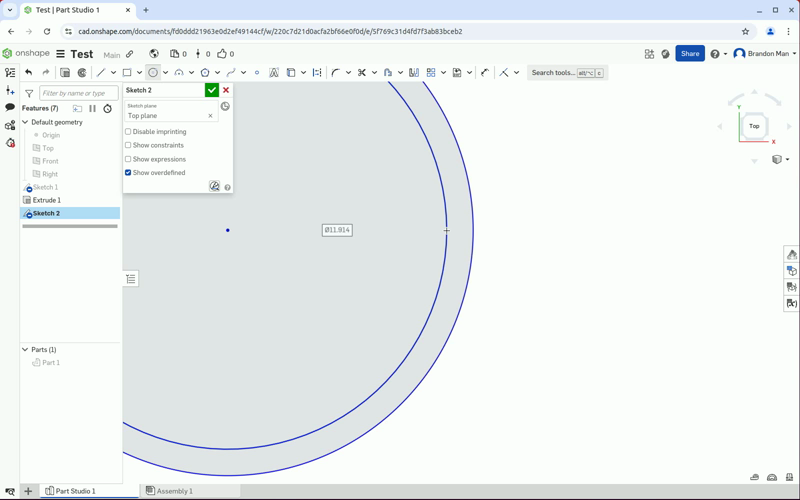
scroll(-6)
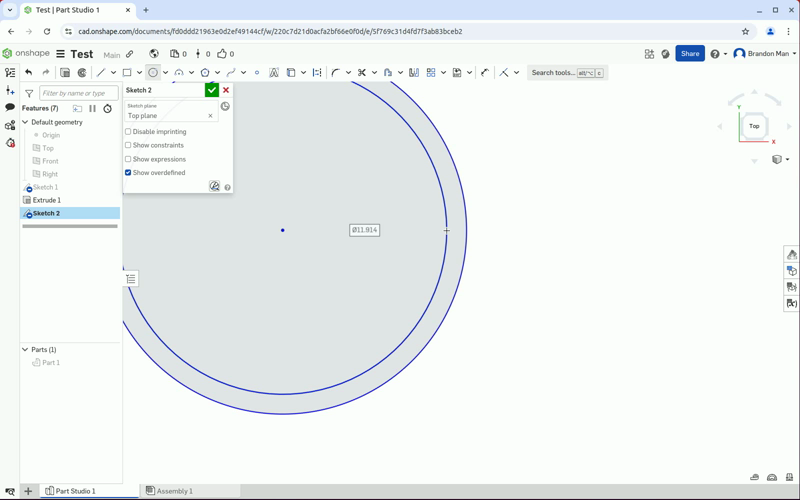
scroll(-6)
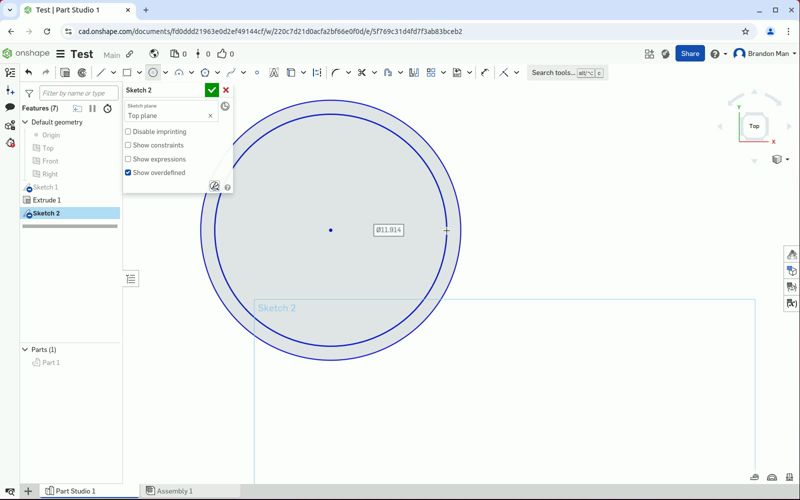
scroll(-6)
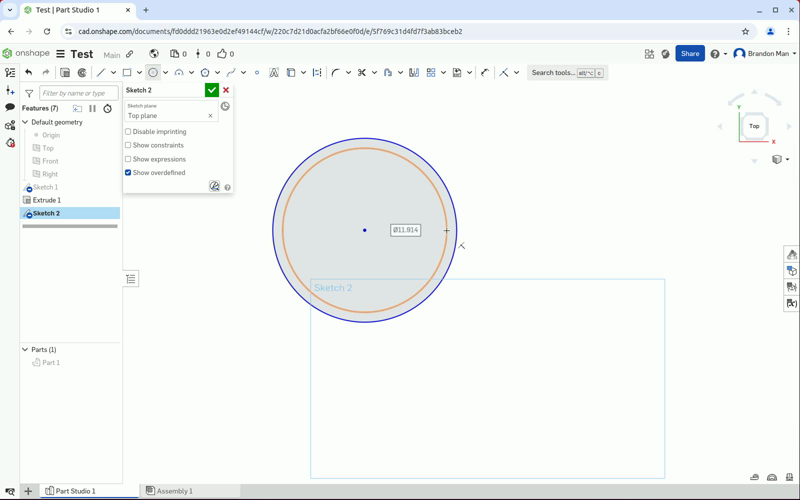
scroll(-6)
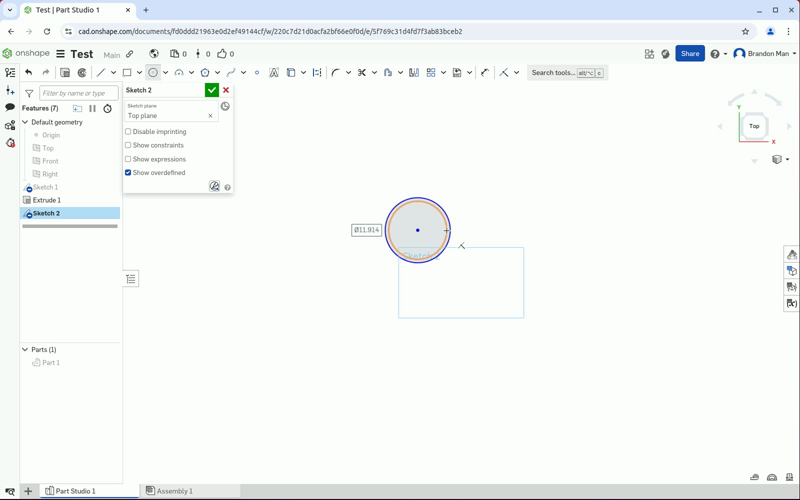
key(esc)
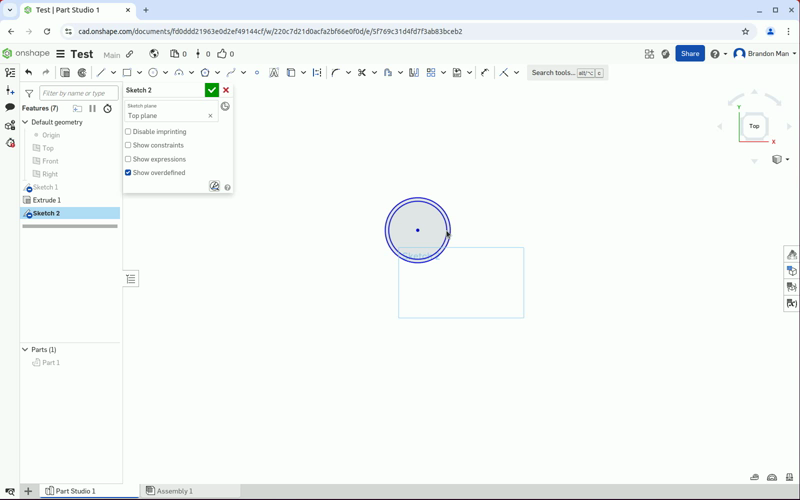
mouse_move(416, 260)
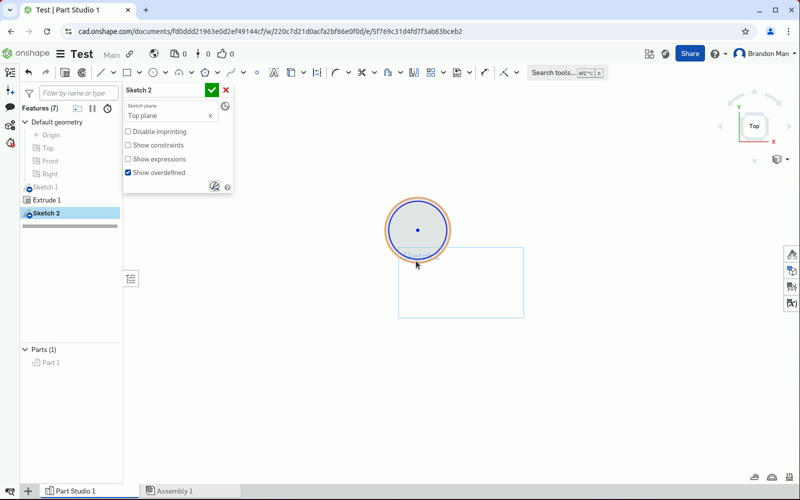
scroll(6)
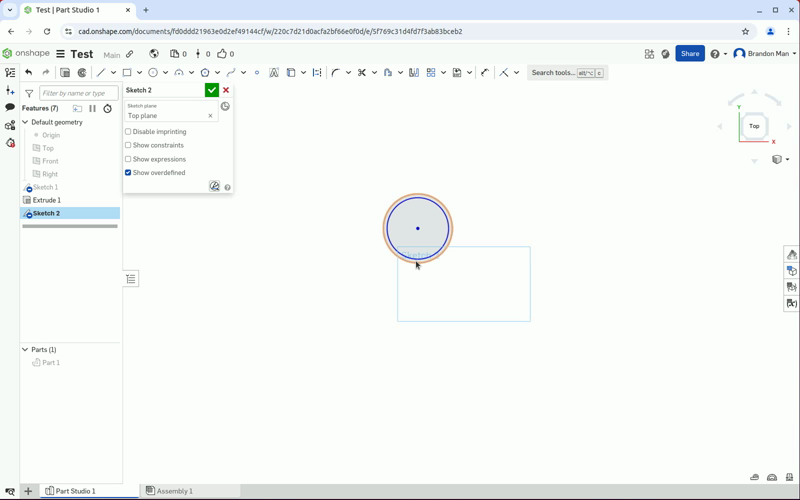
scroll(6)
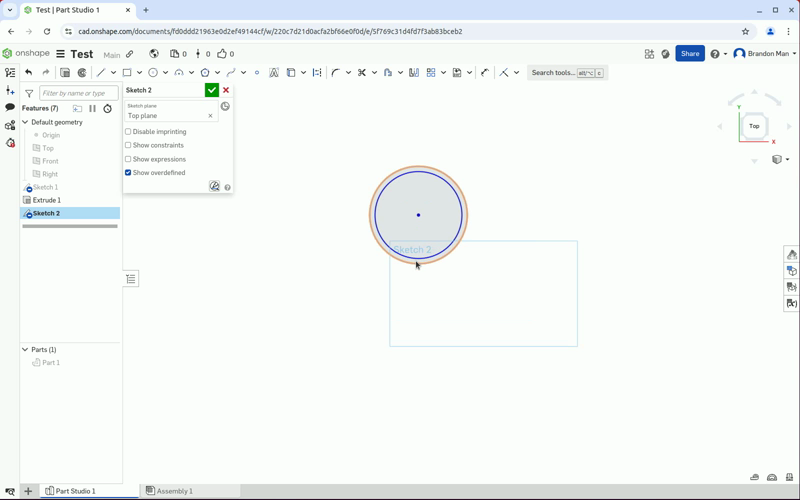
scroll(6)
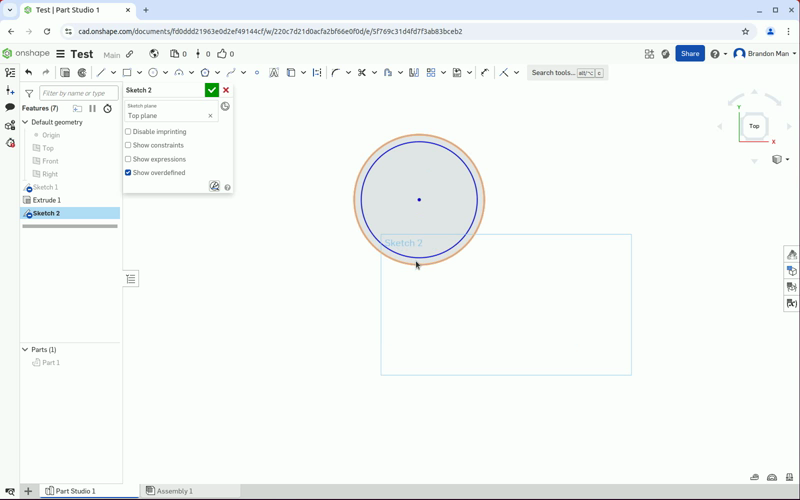
scroll(6)
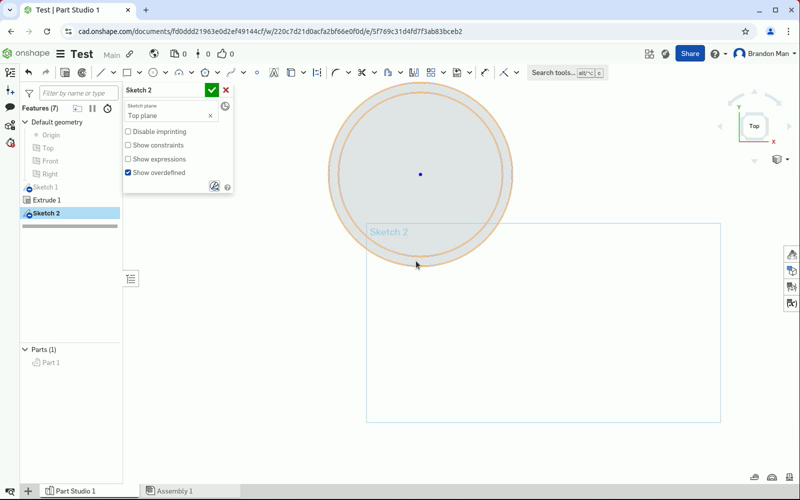
scroll(6)
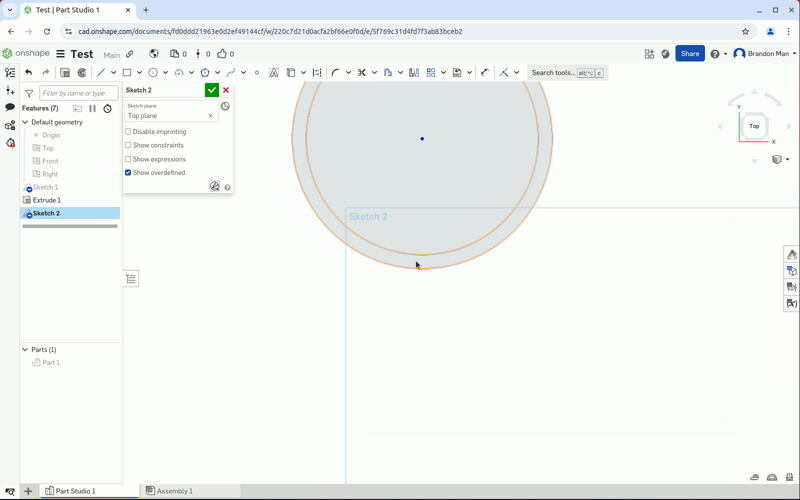
scroll(6)
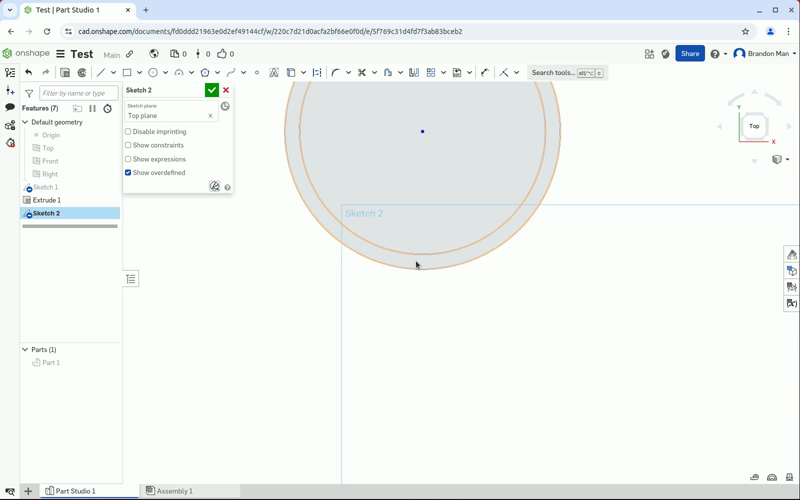
scroll(6)
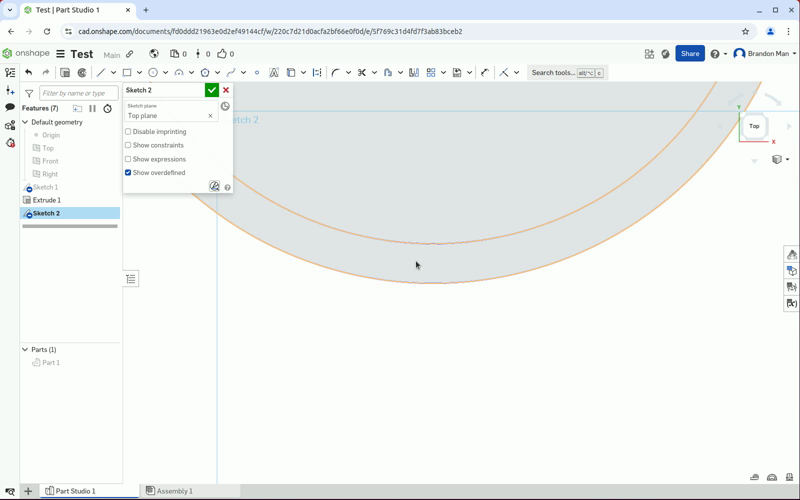
click(416, 260)
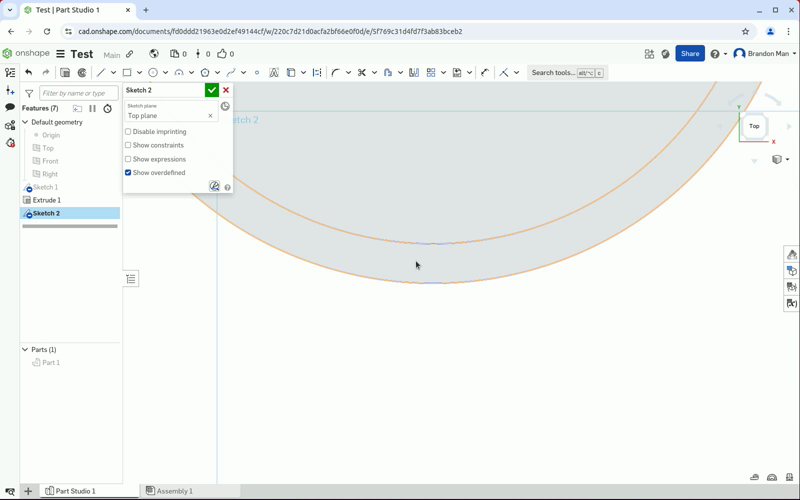
scroll(-6)
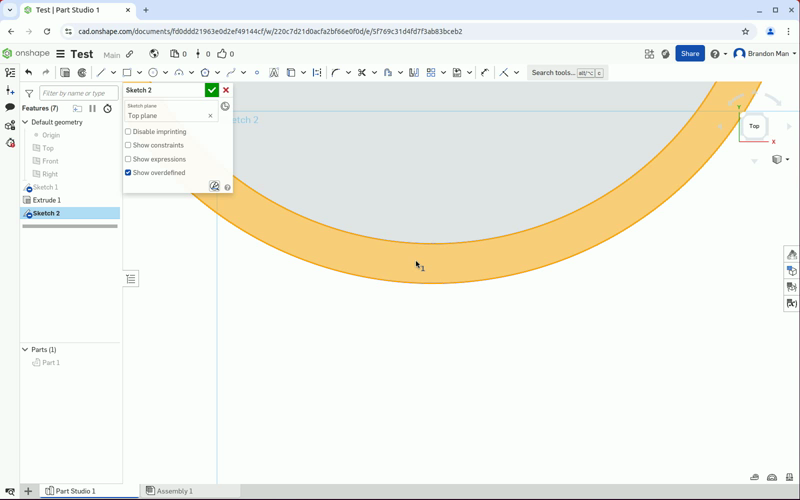
scroll(-6)
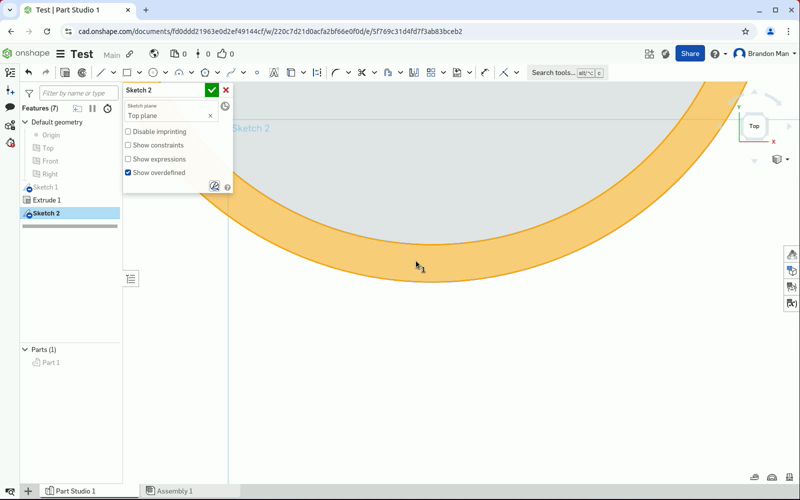
scroll(-6)
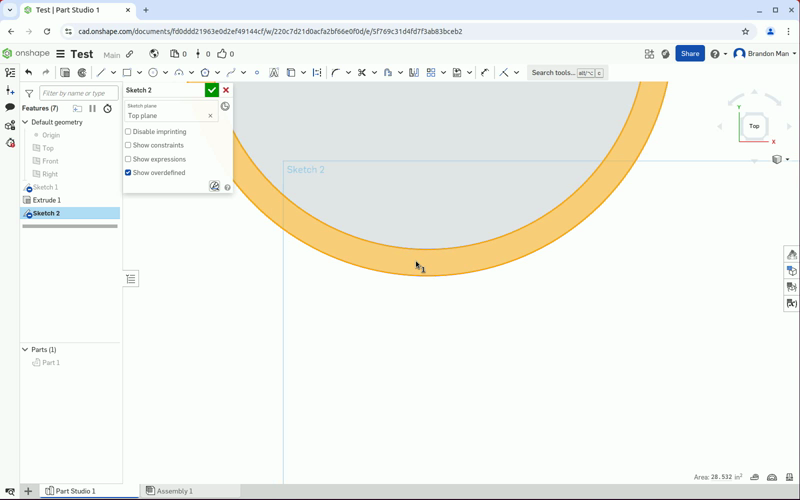
scroll(-6)
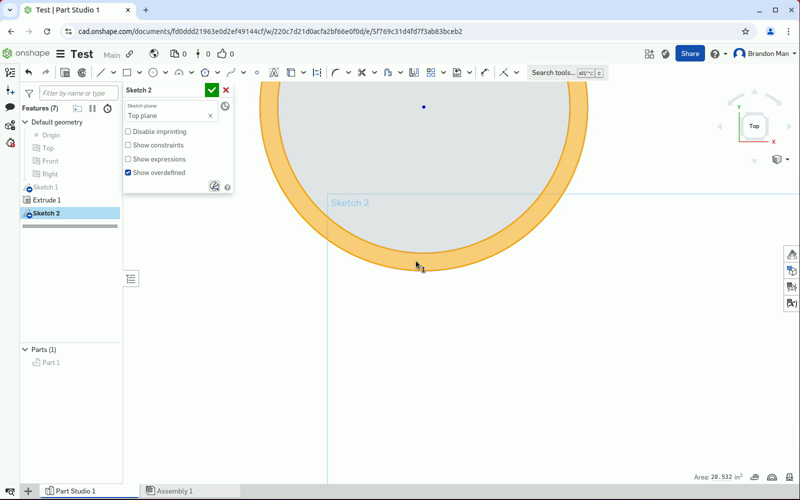
scroll(-6)
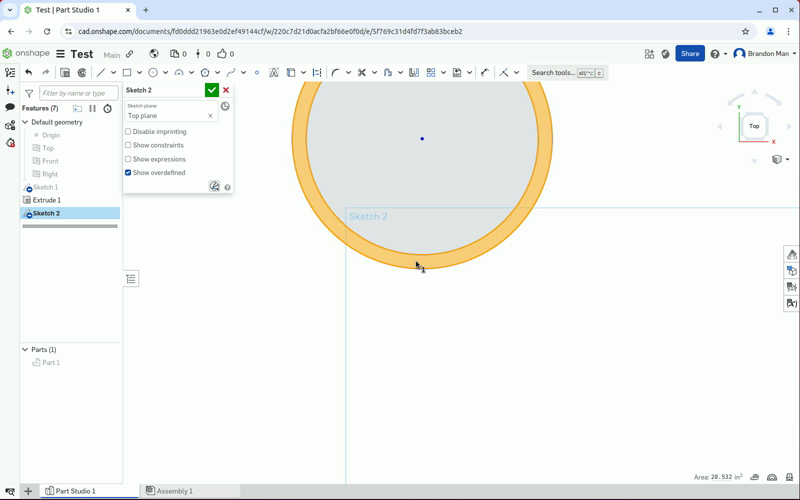
scroll(-6)
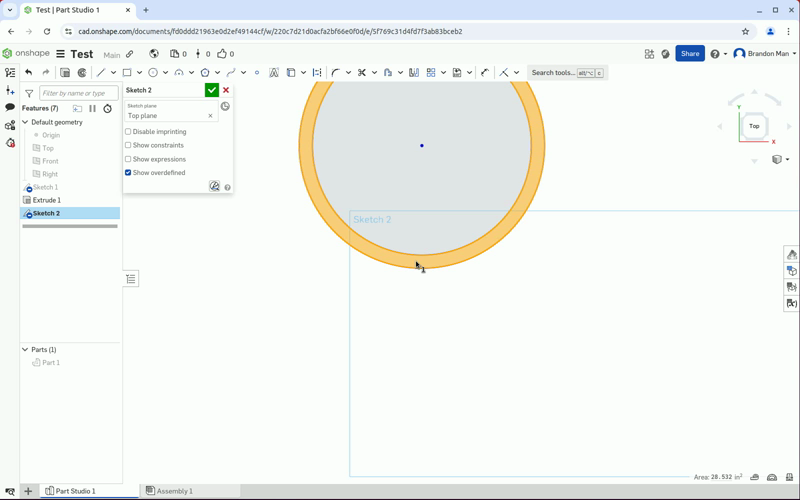
scroll(-6)
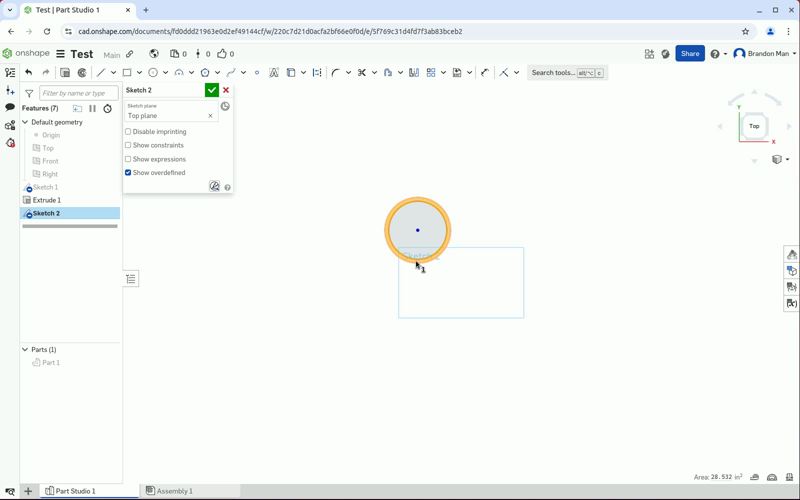
mouse_move(73, 352)
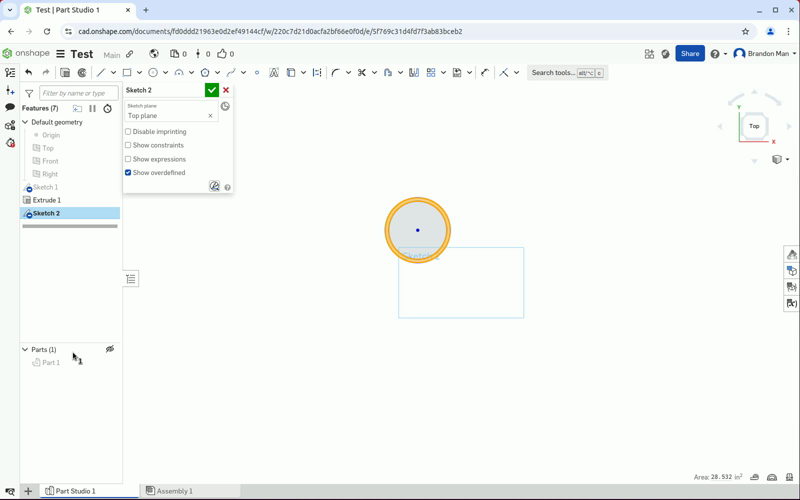
key(shift+y)
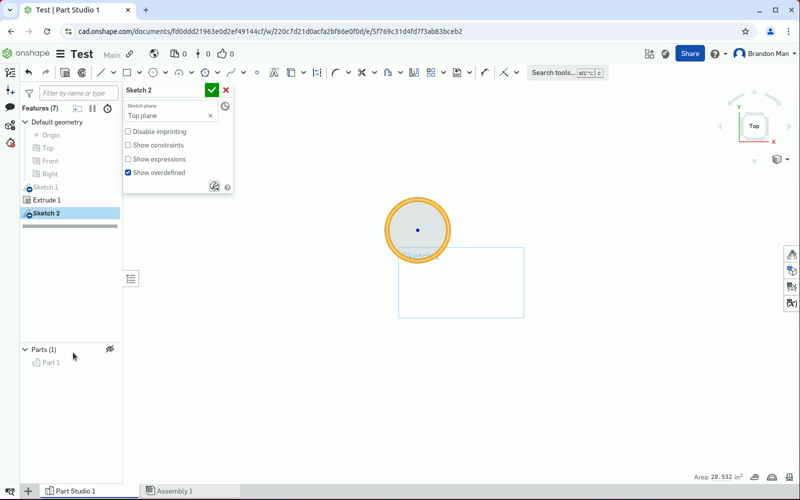
key(shift+e)
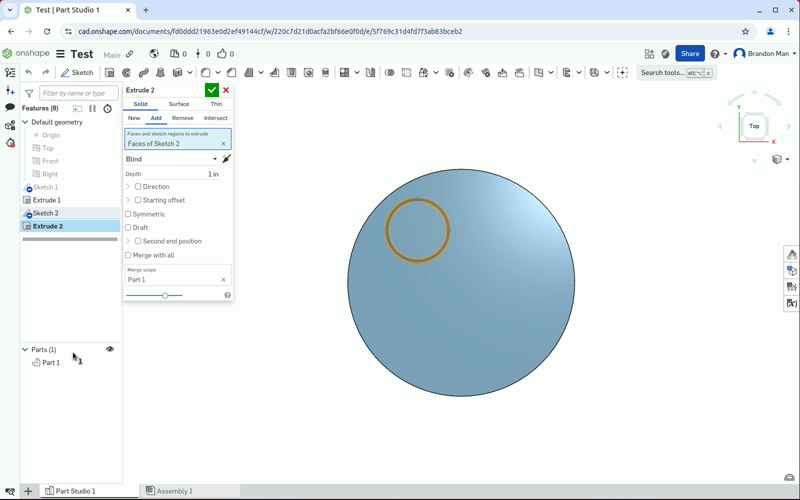
mouse_move(143, 106)
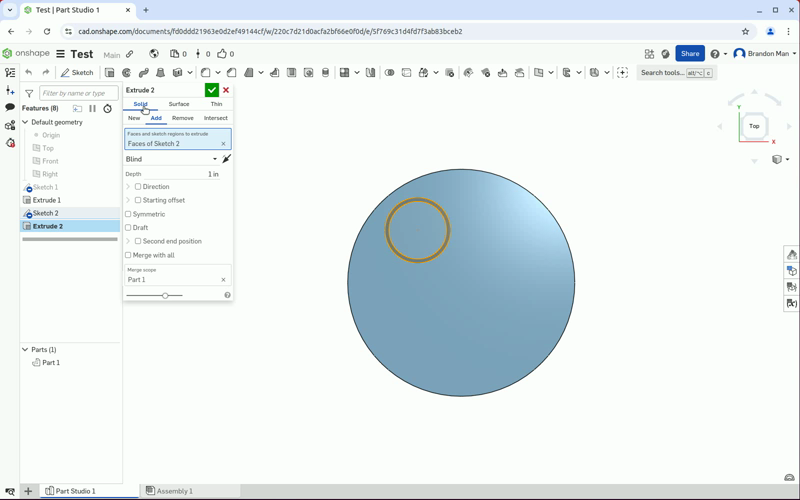
click(143, 106)
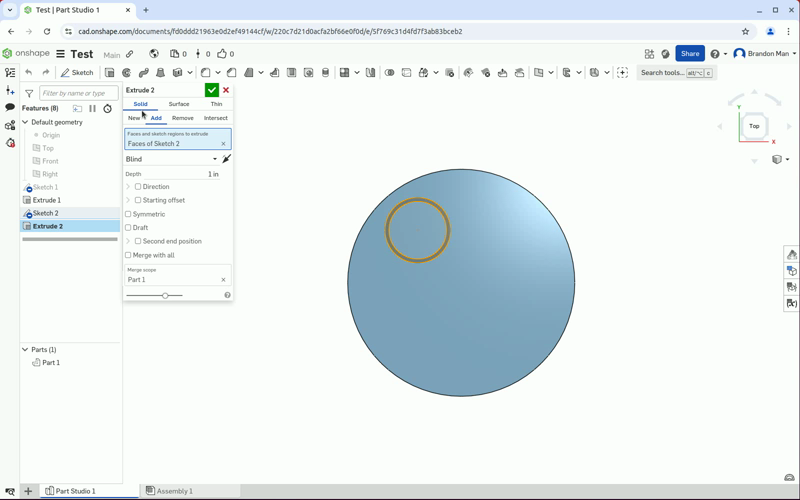
mouse_move(137, 120)
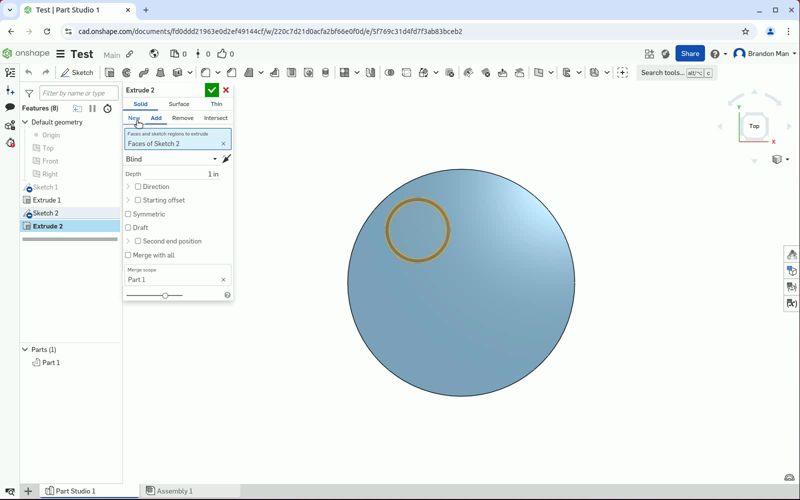
click(137, 120)
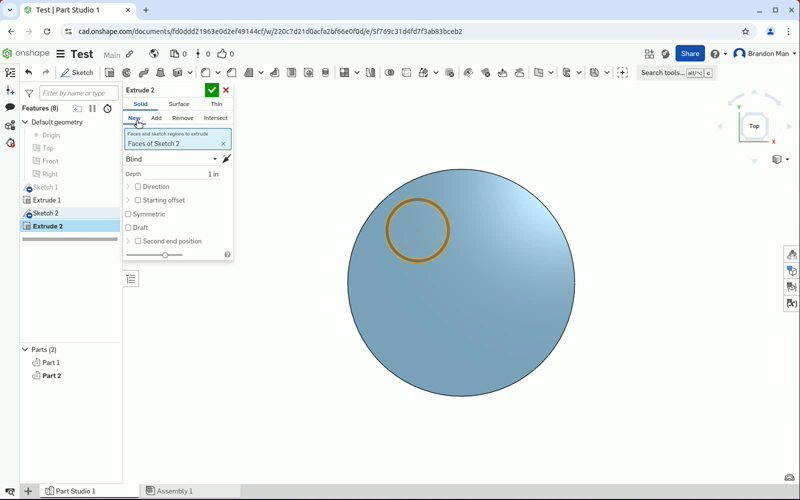
key(tab, 4)
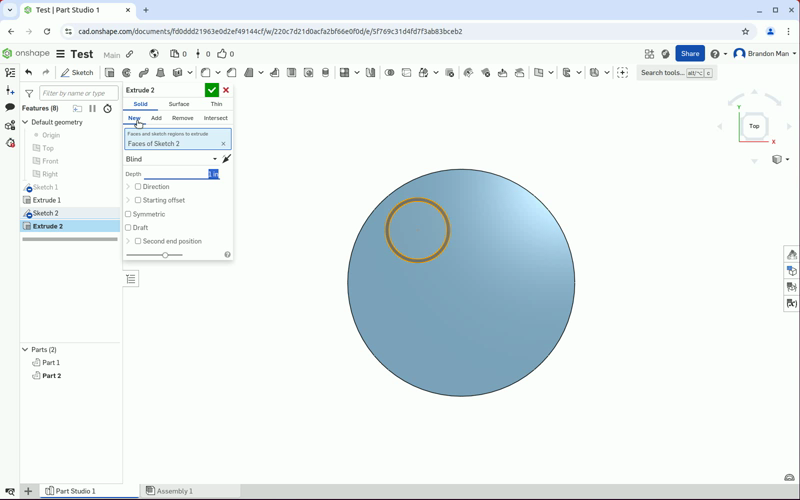
text(13.961)
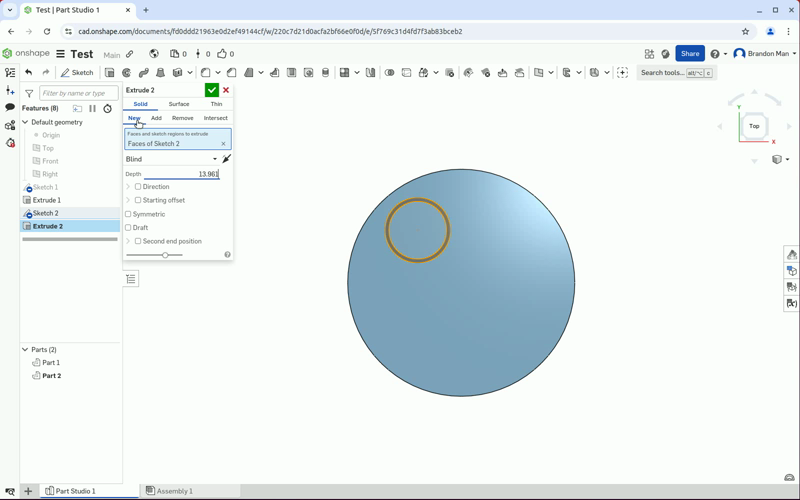
key(enter)
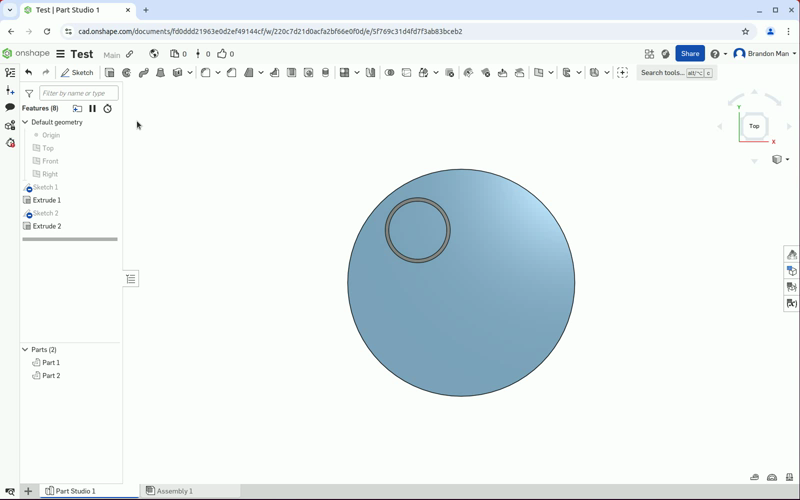
key(shift+h)
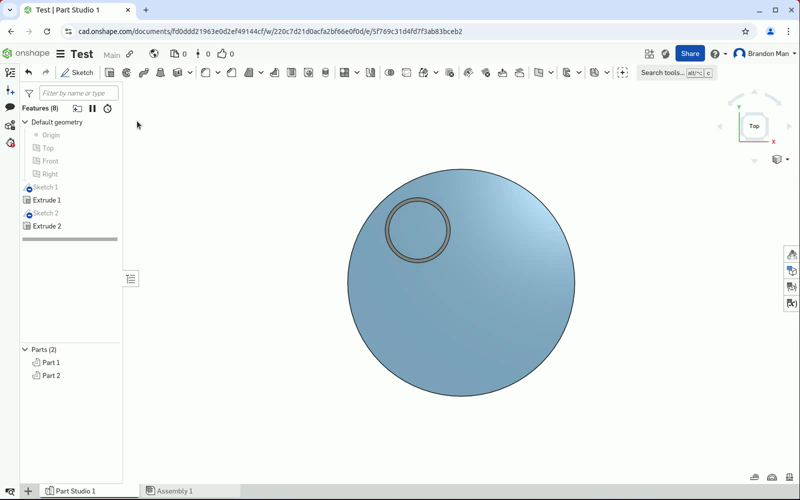
key(shift+h)
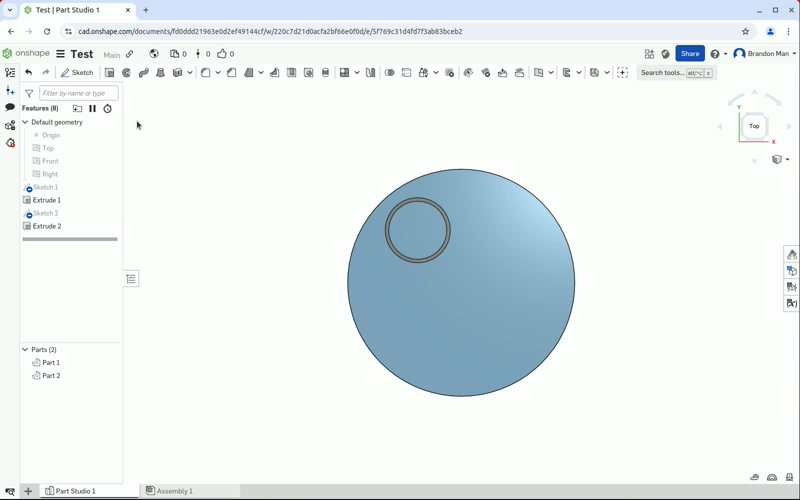
mouse_move(73, 189)
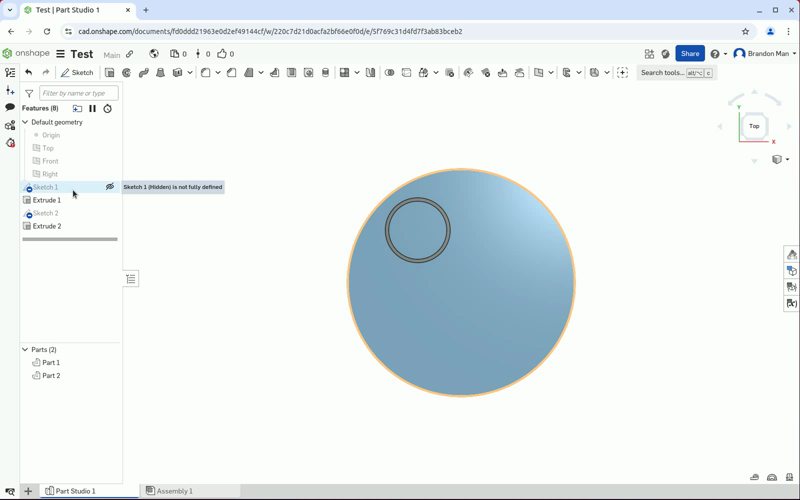
click(73, 189)
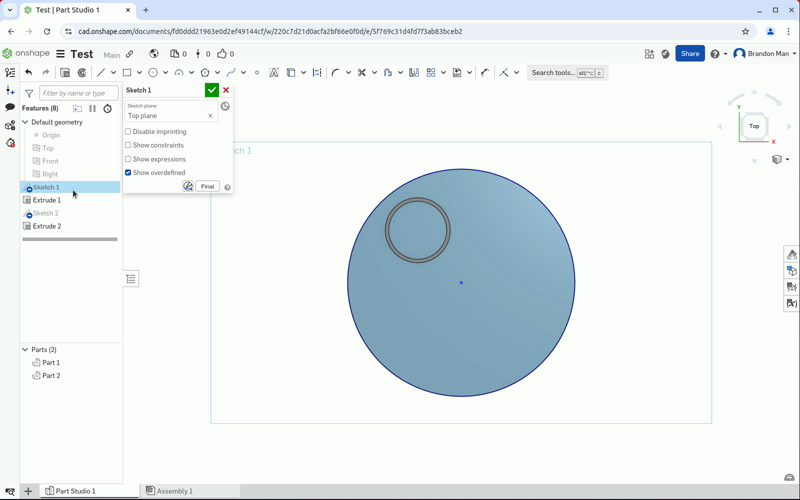
mouse_move(229, 92)
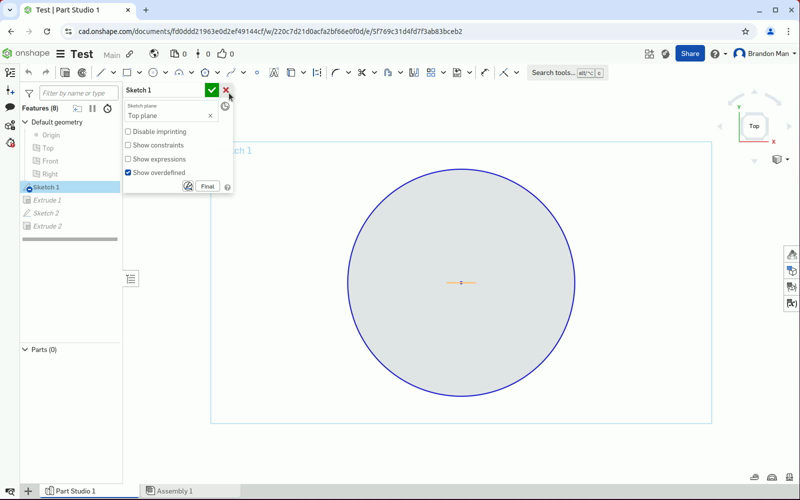
click(229, 92)
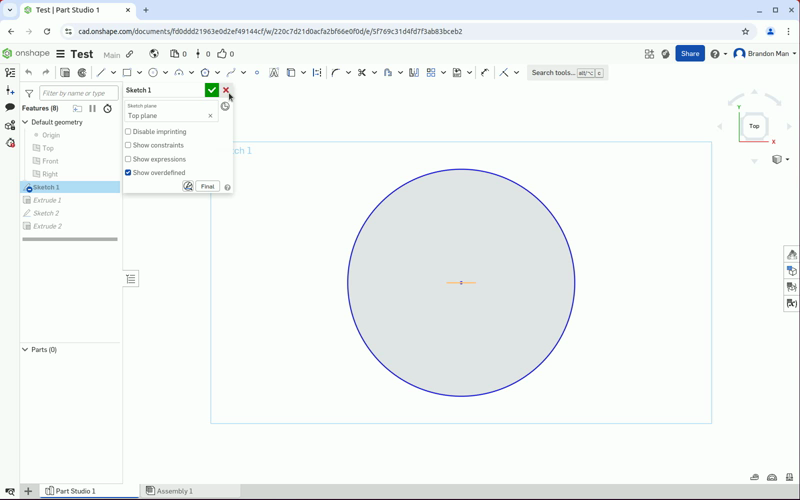
key(shift+s)
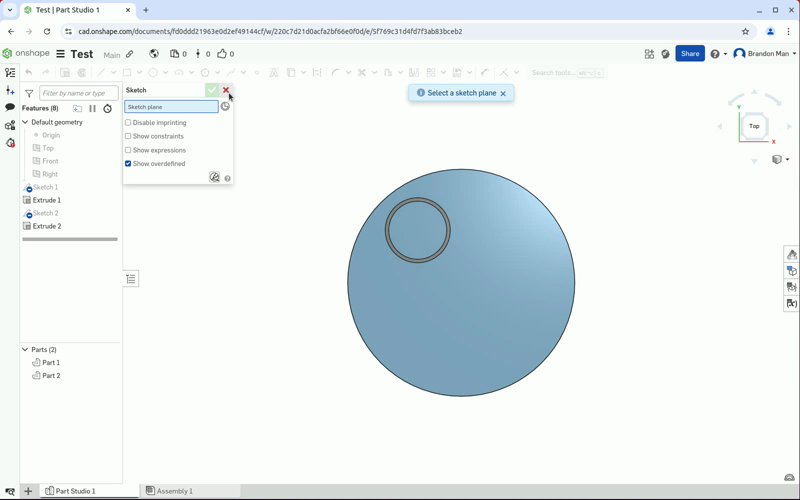
mouse_move(73, 150)
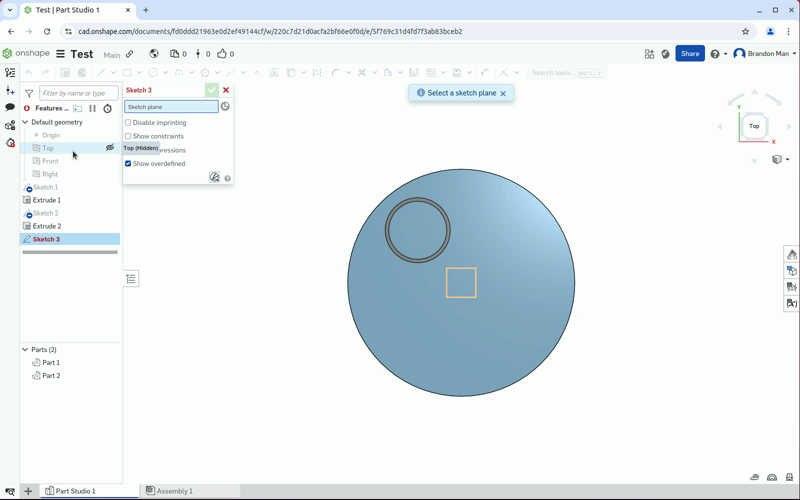
click(73, 150)
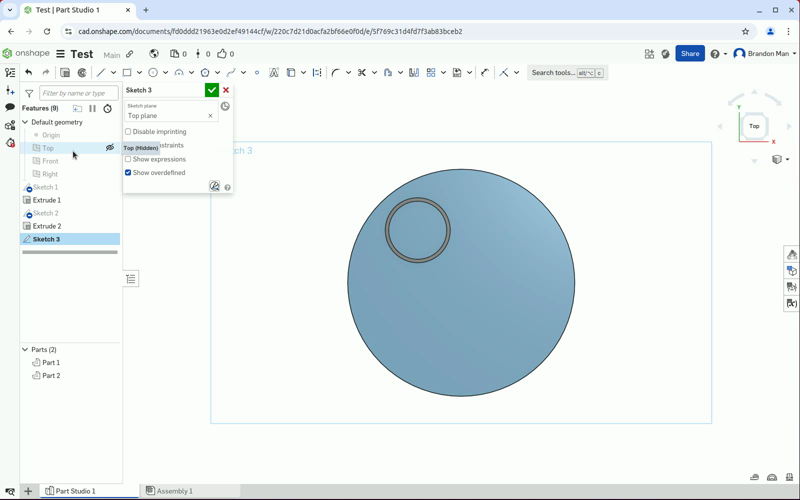
mouse_move(73, 352)
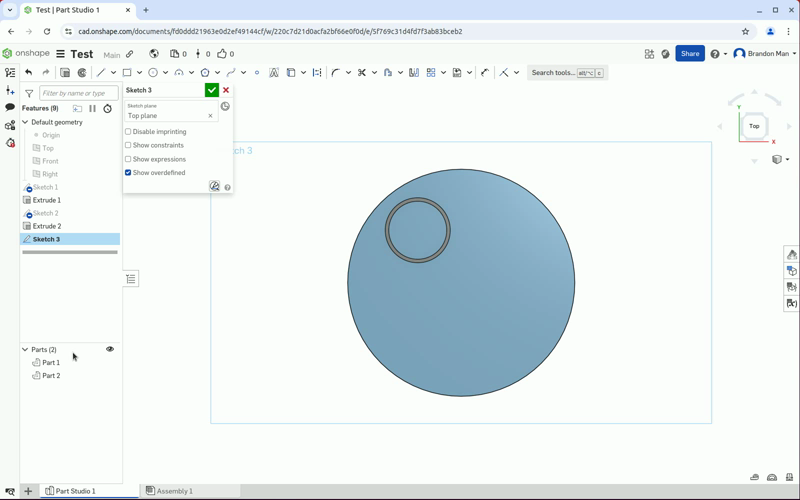
key(y)
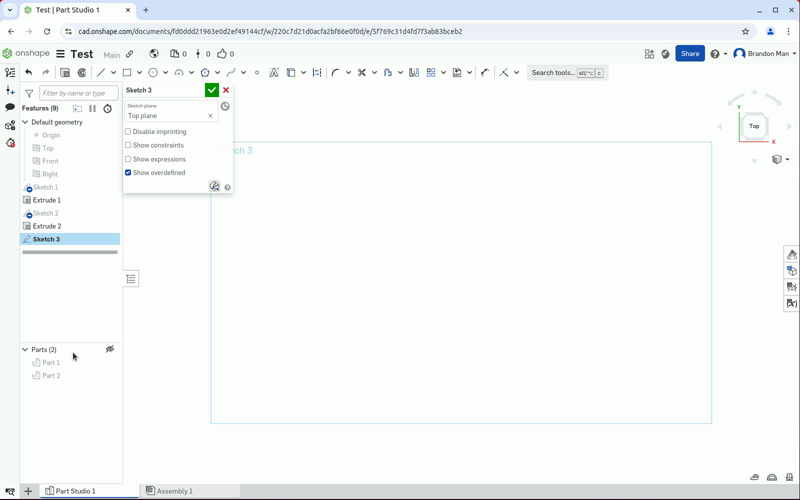
key(c)
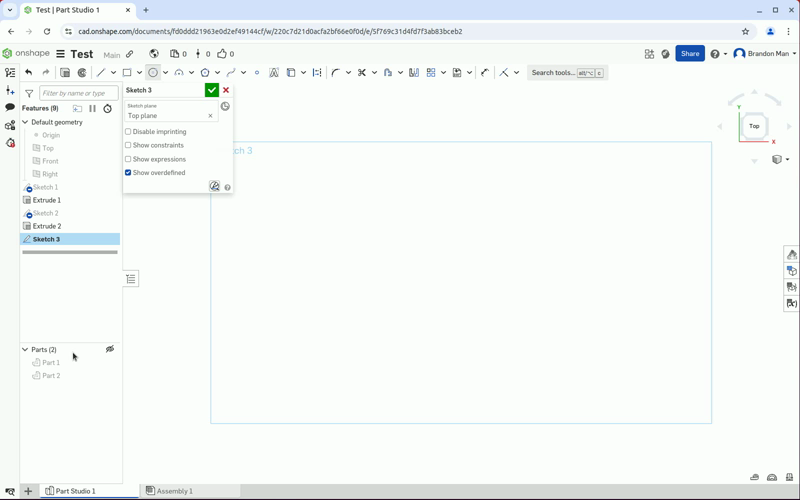
key_down(shift)
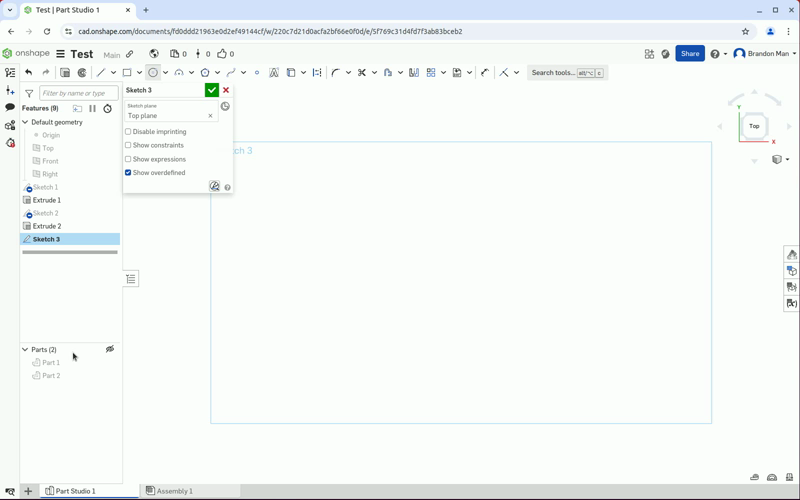
mouse_move(502, 230)
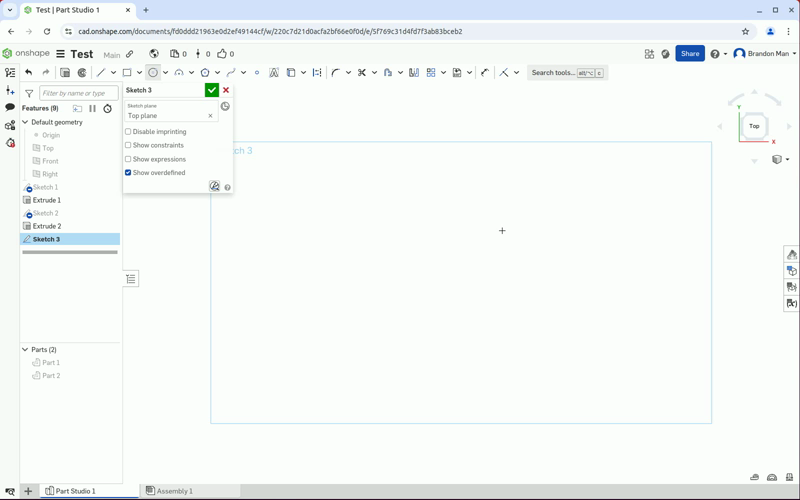
click(502, 230)
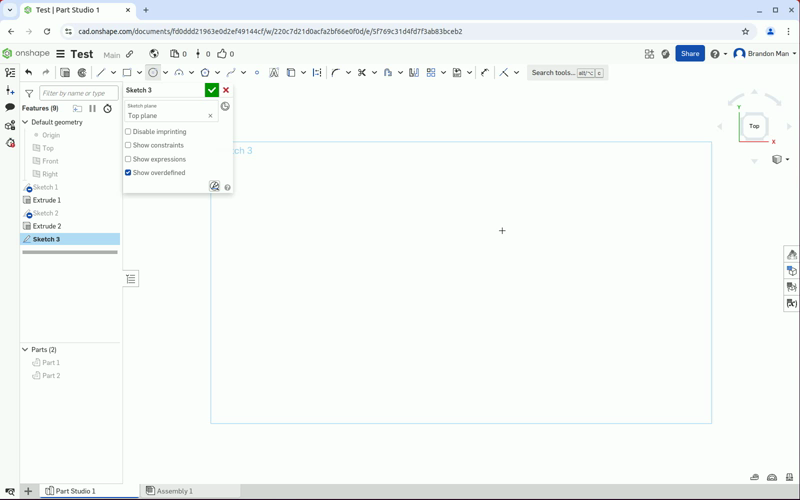
key_up(shift)
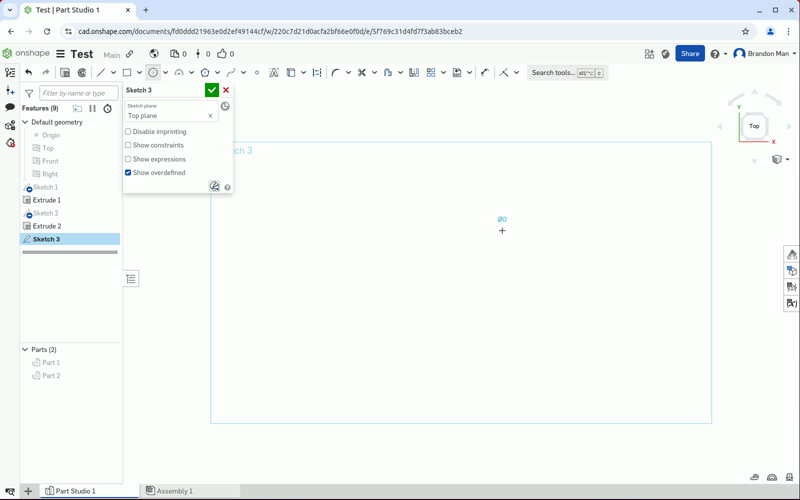
mouse_move(534, 230)
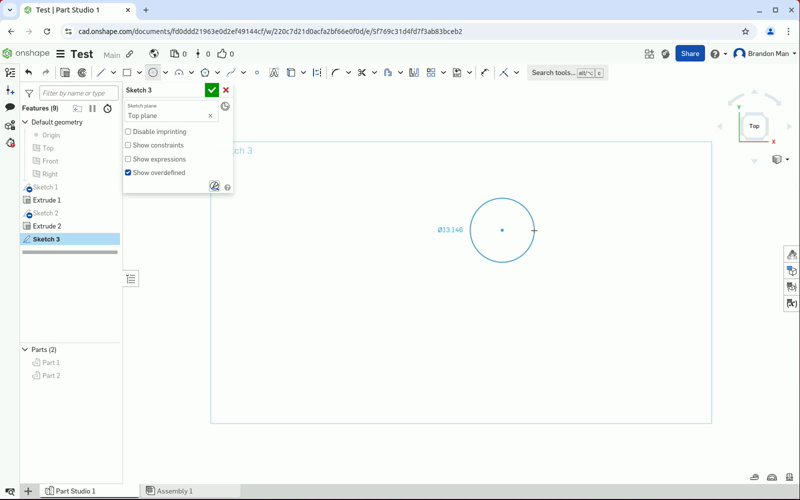
click(534, 230)
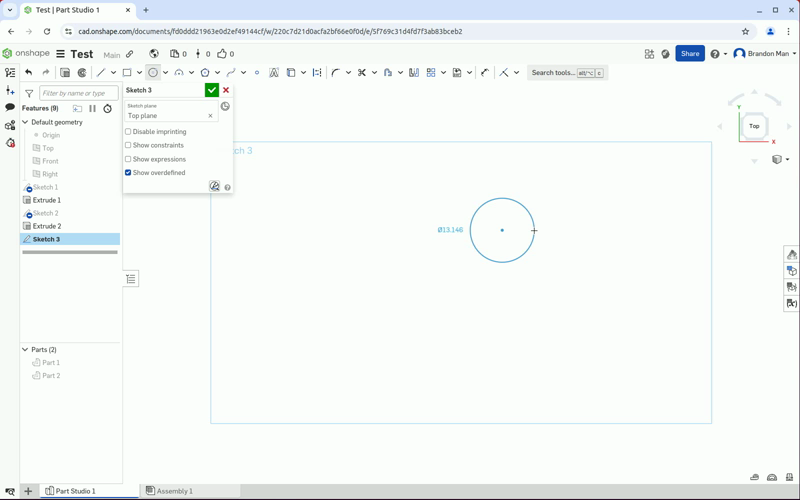
key(esc)
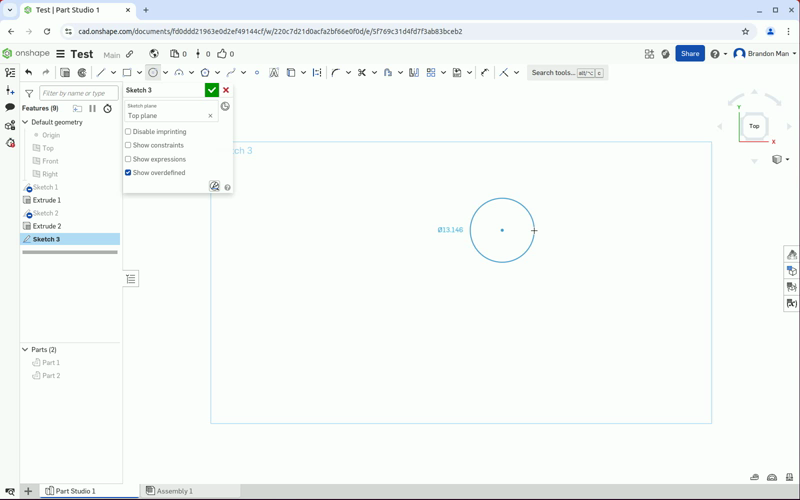
key(c)
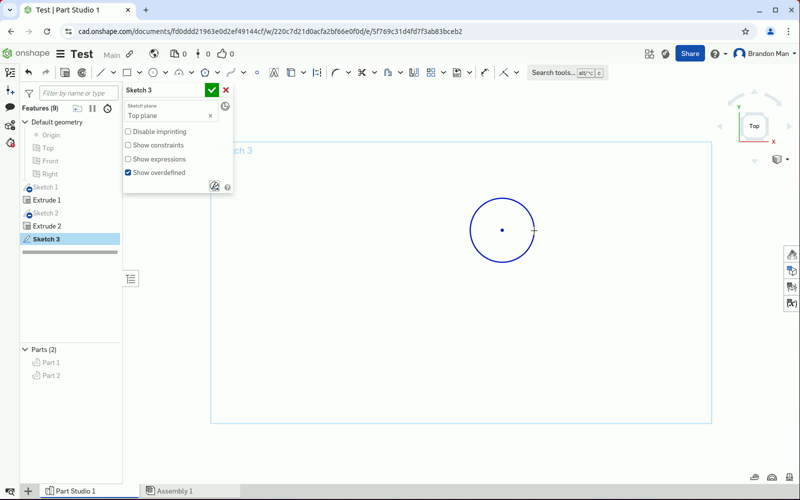
key_down(shift)
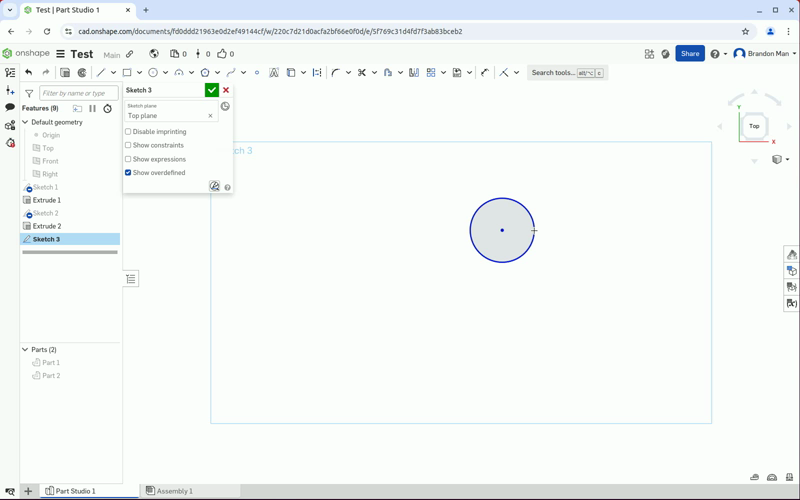
mouse_move(502, 230)
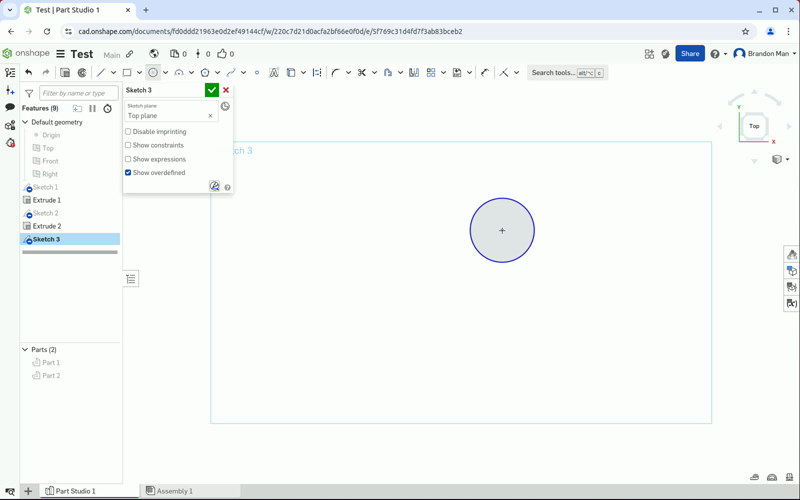
click(502, 230)
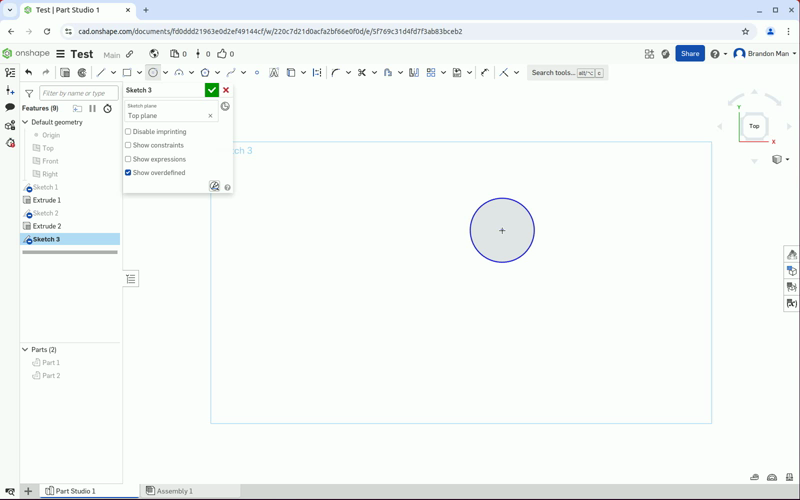
key_up(shift)
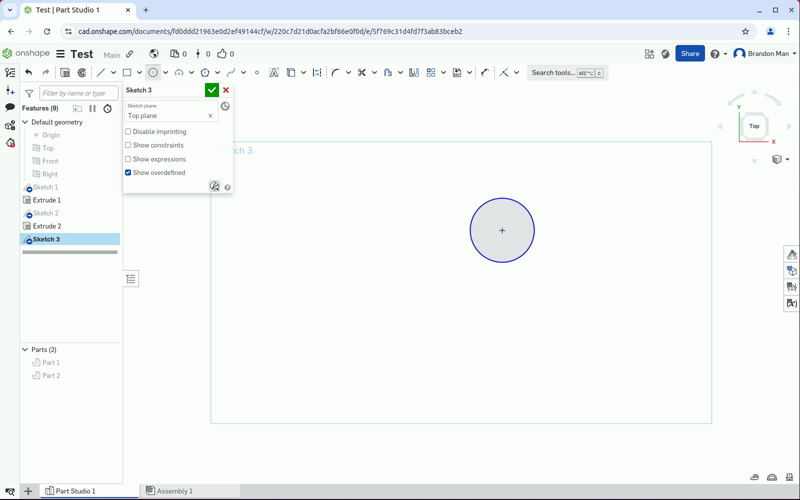
mouse_move(531, 230)
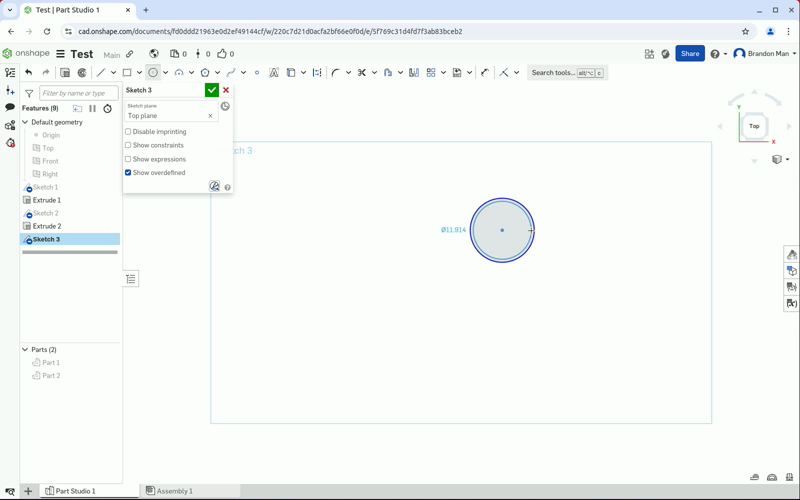
scroll(6)
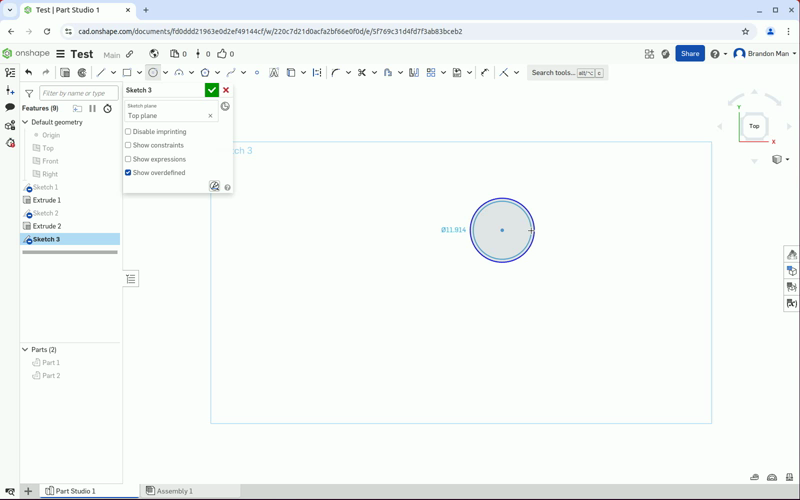
scroll(6)
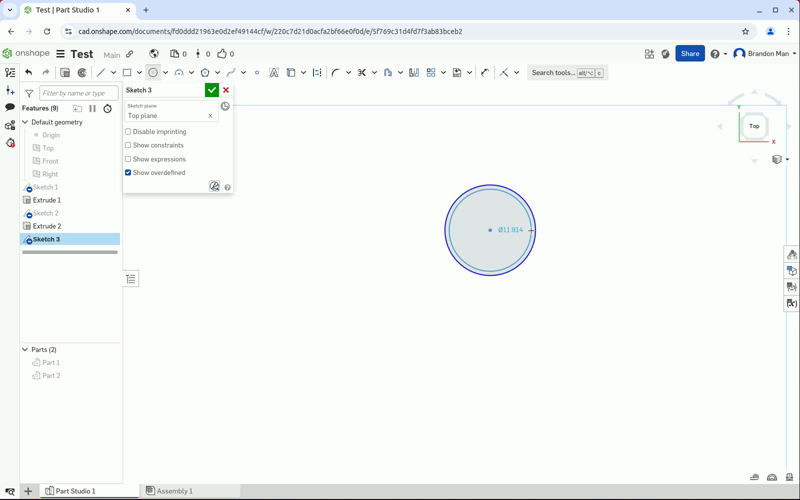
scroll(6)
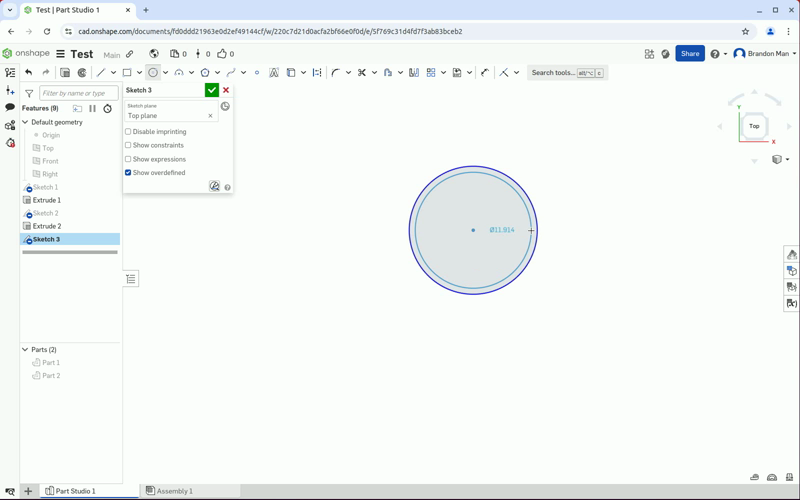
scroll(6)
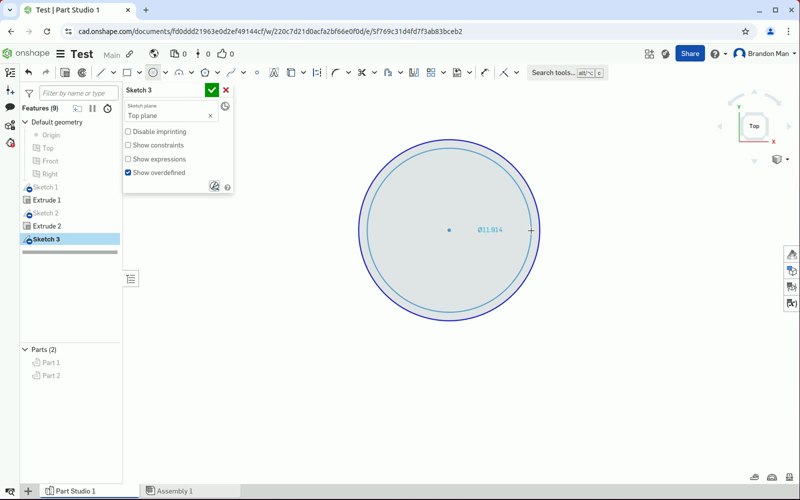
scroll(6)
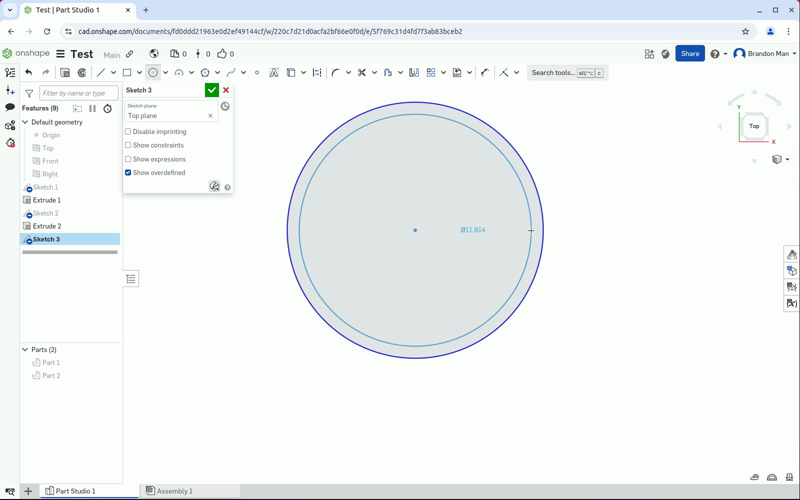
scroll(6)
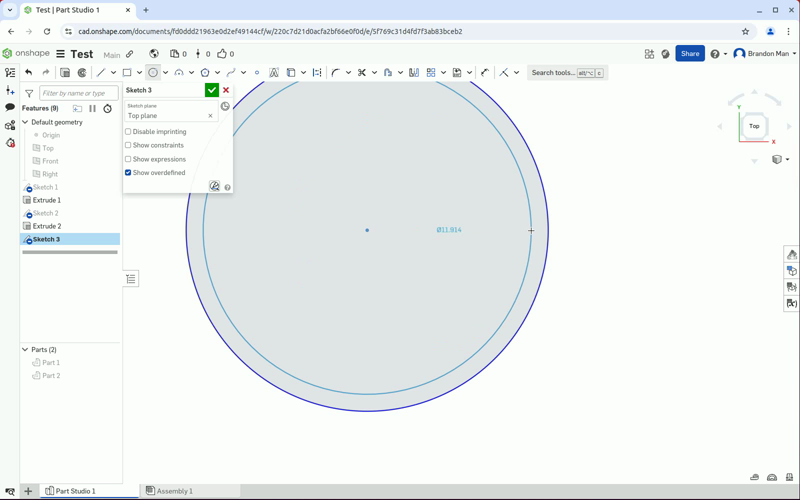
scroll(6)
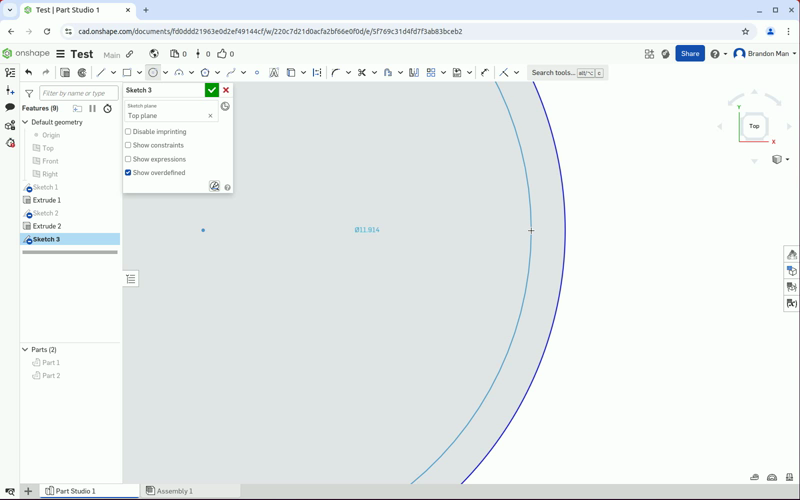
click(531, 230)
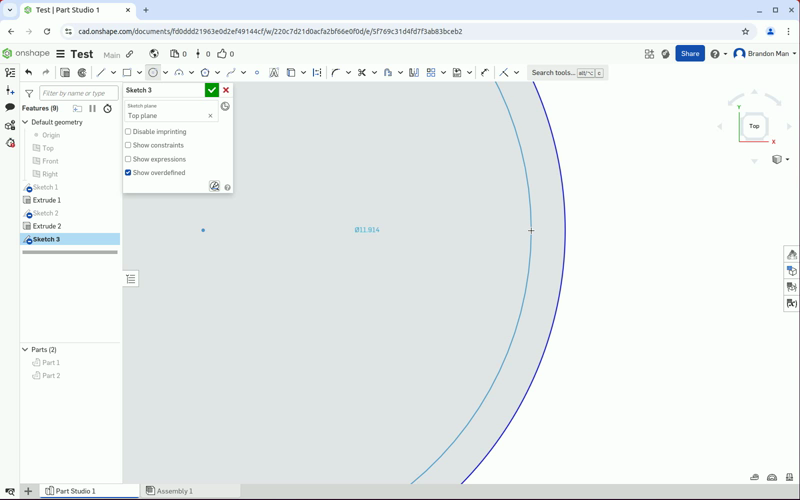
scroll(-6)
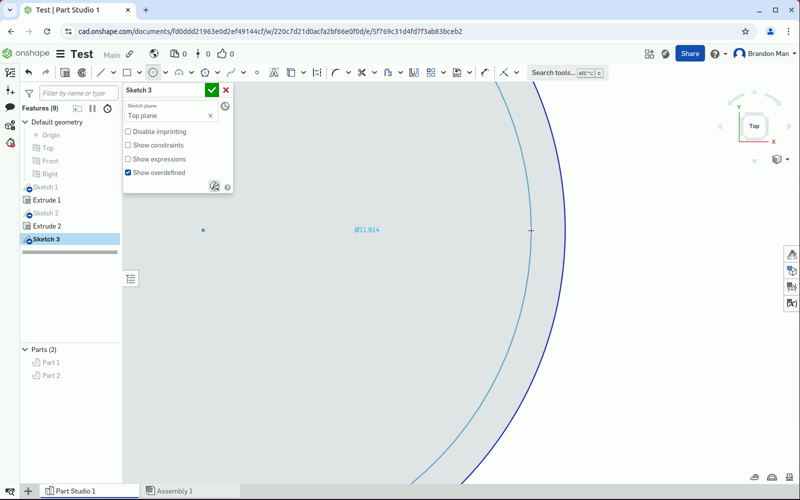
scroll(-6)
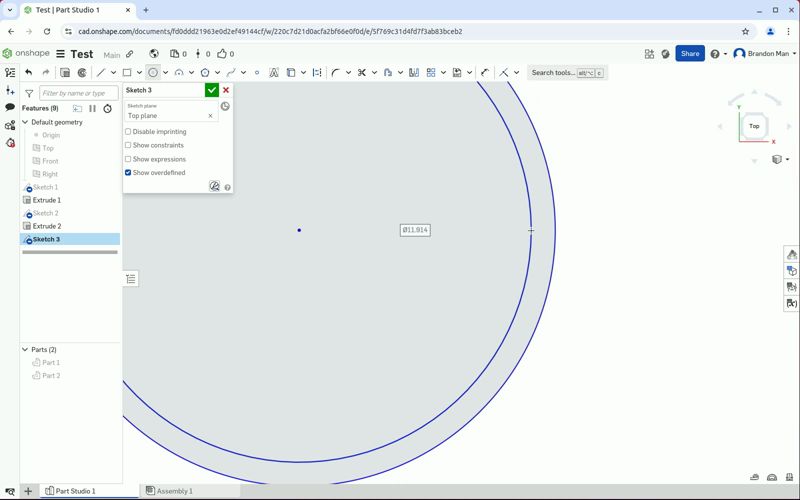
scroll(-6)
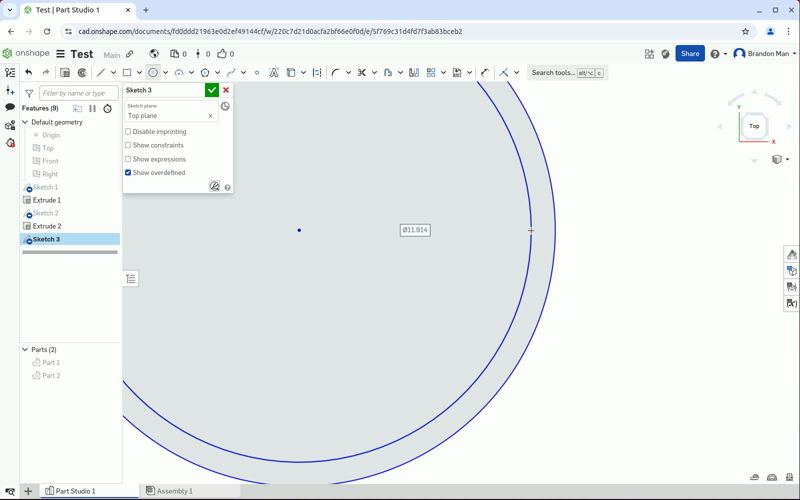
scroll(-6)
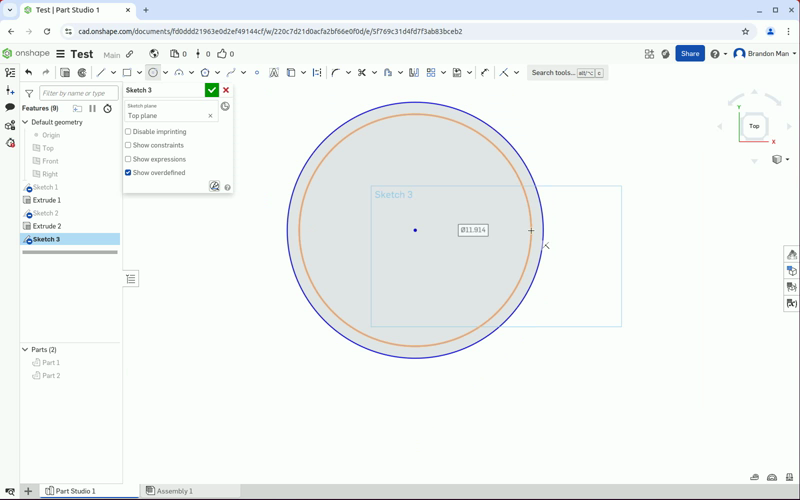
scroll(-6)
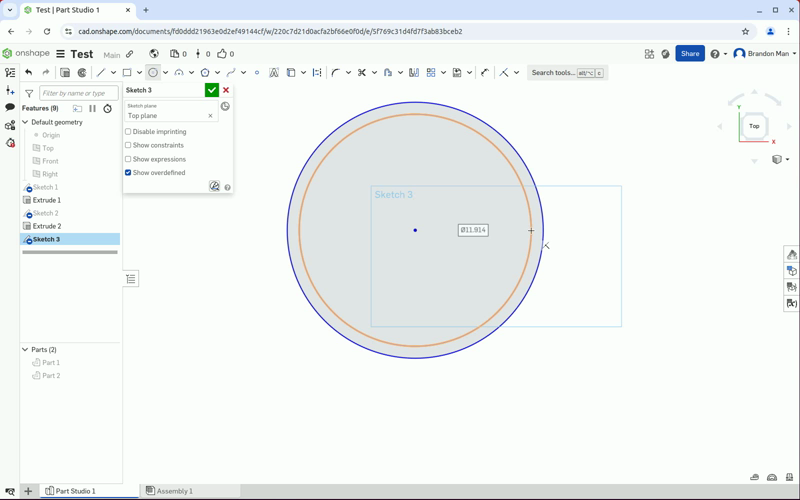
scroll(-6)
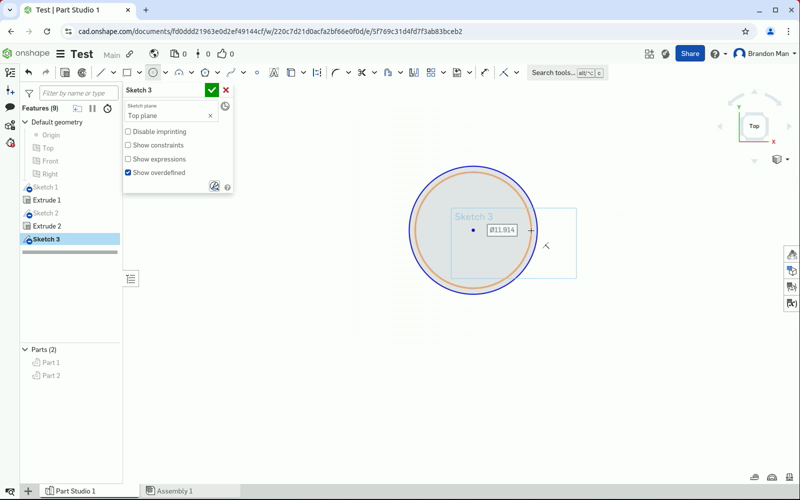
scroll(-6)
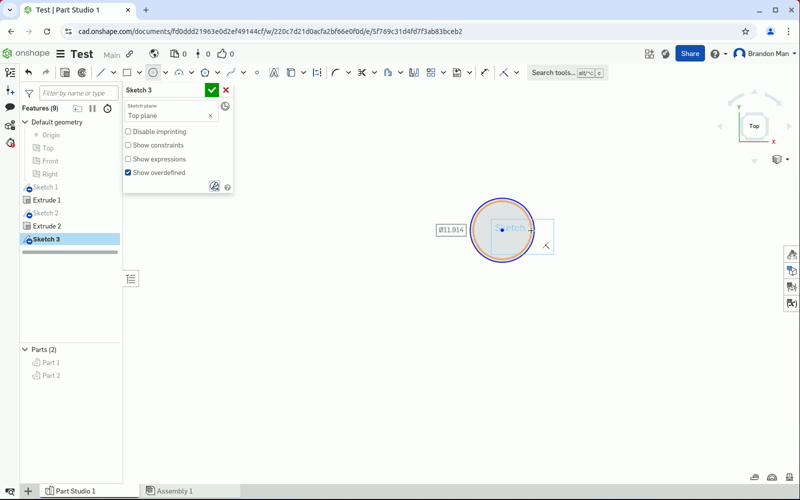
key(esc)
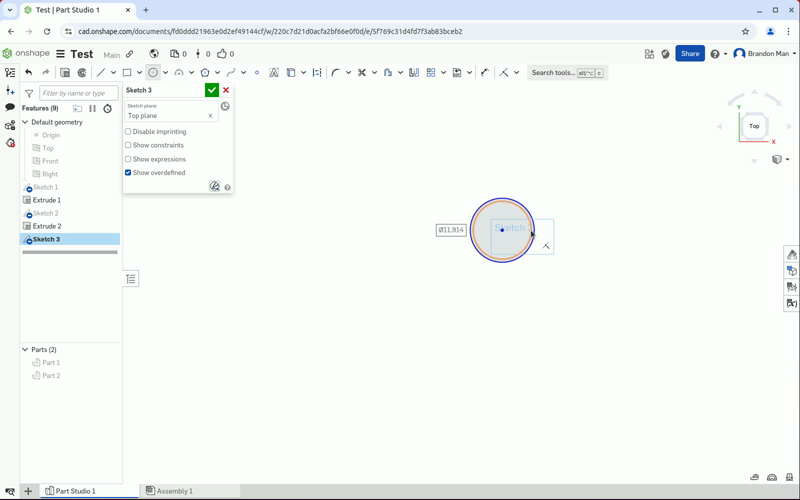
mouse_move(499, 261)
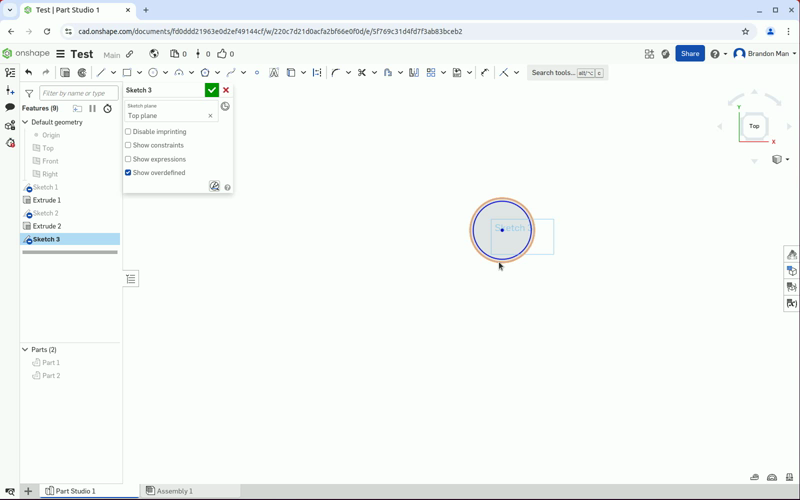
scroll(6)
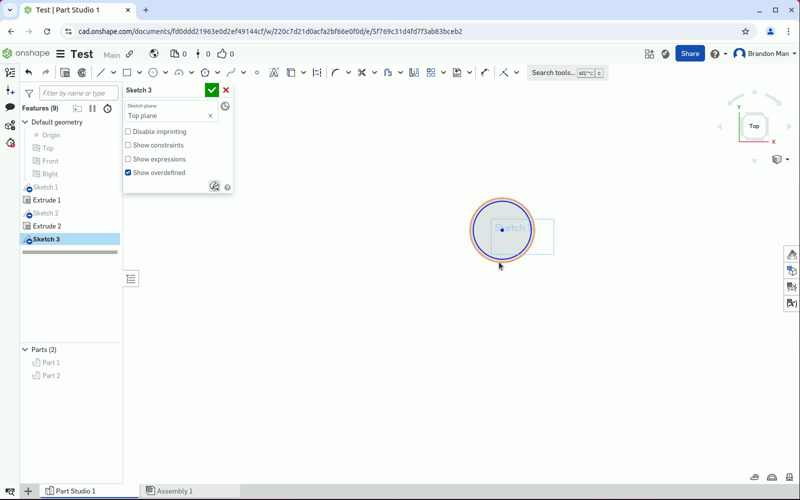
scroll(6)
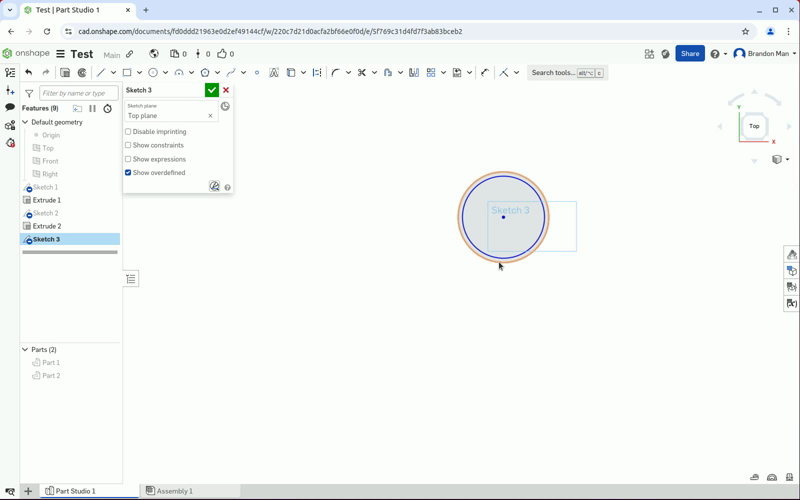
scroll(6)
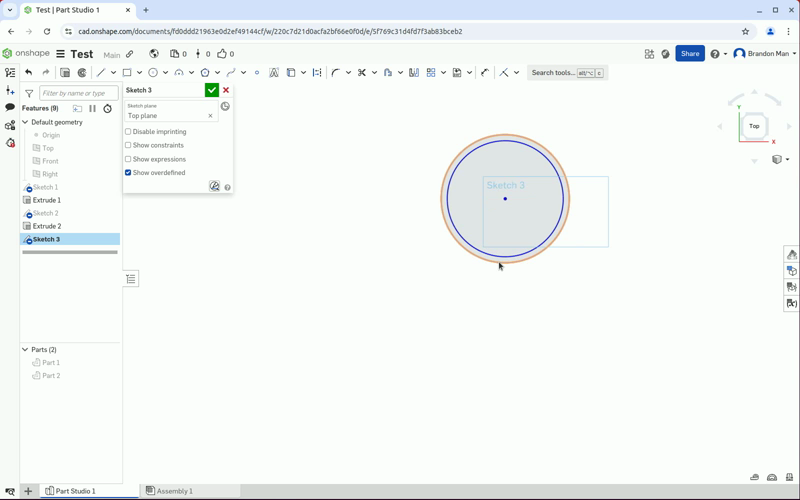
scroll(6)
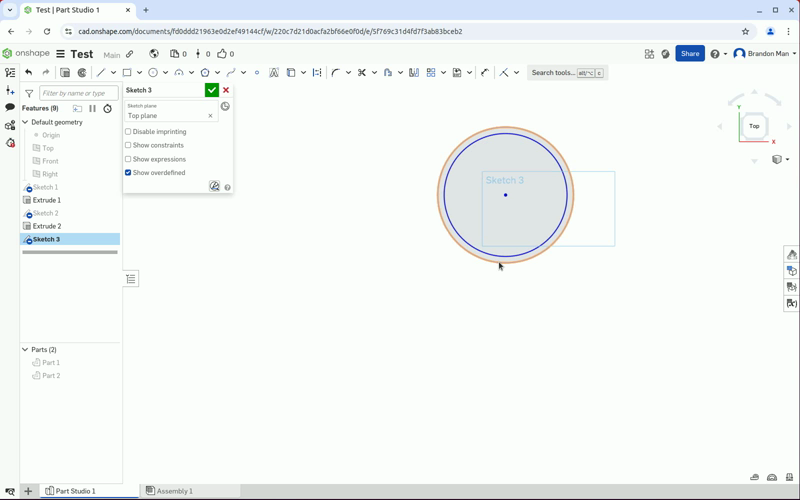
scroll(6)
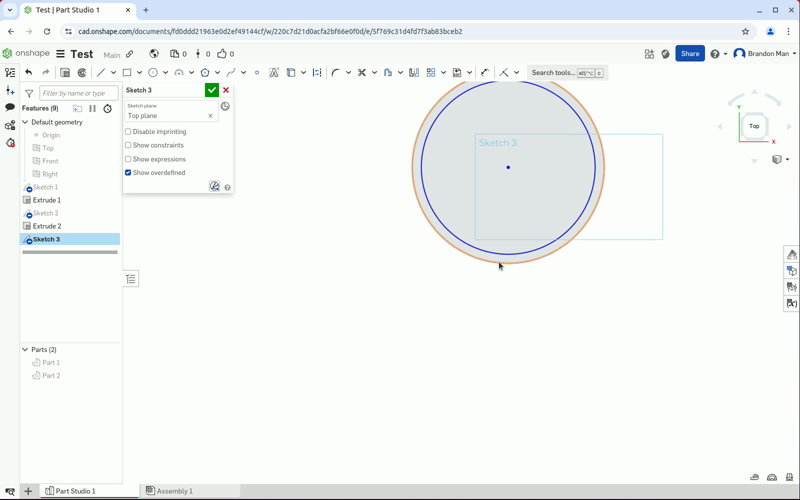
scroll(6)
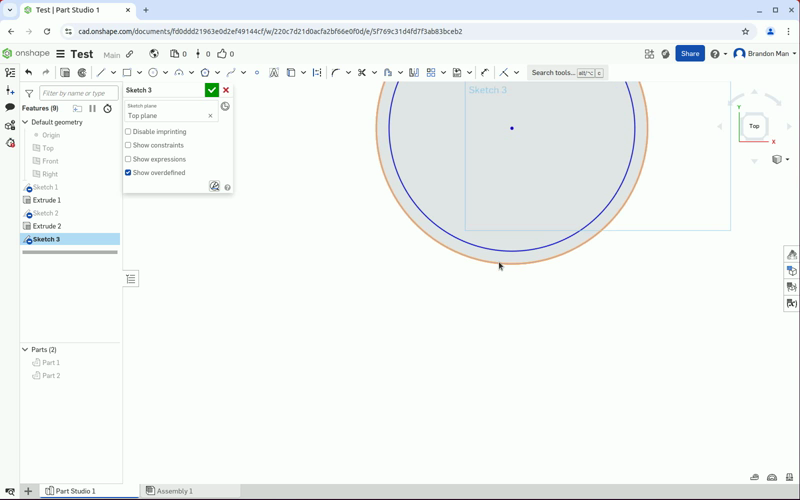
scroll(6)
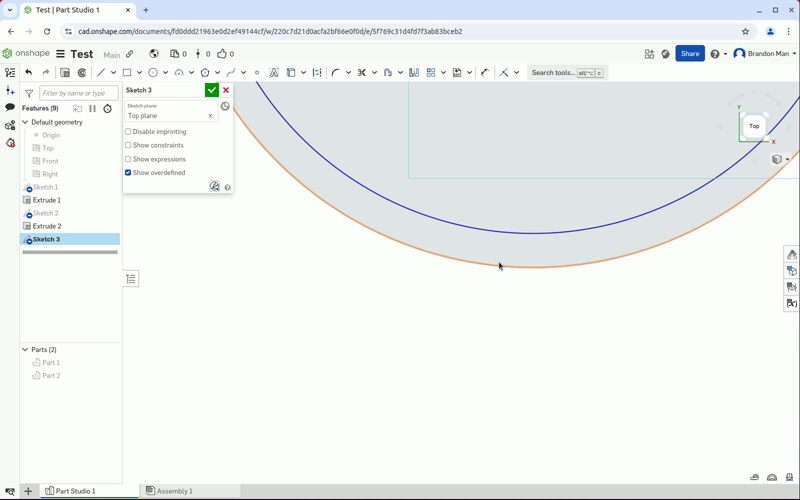
click(499, 261)
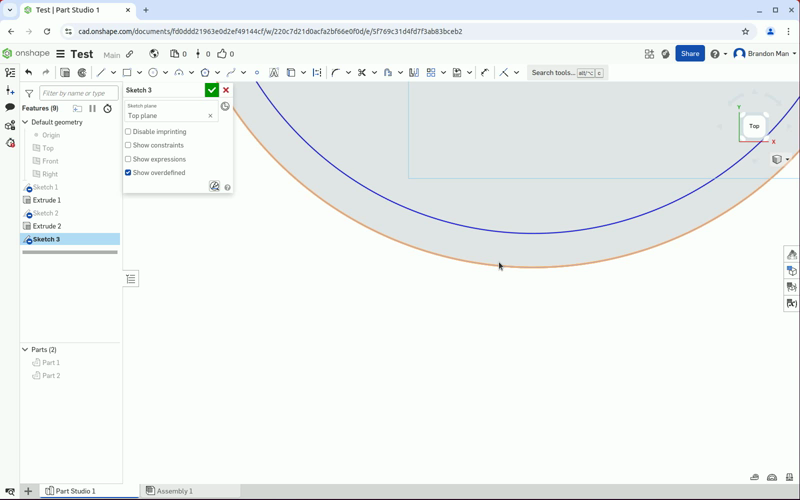
scroll(-6)
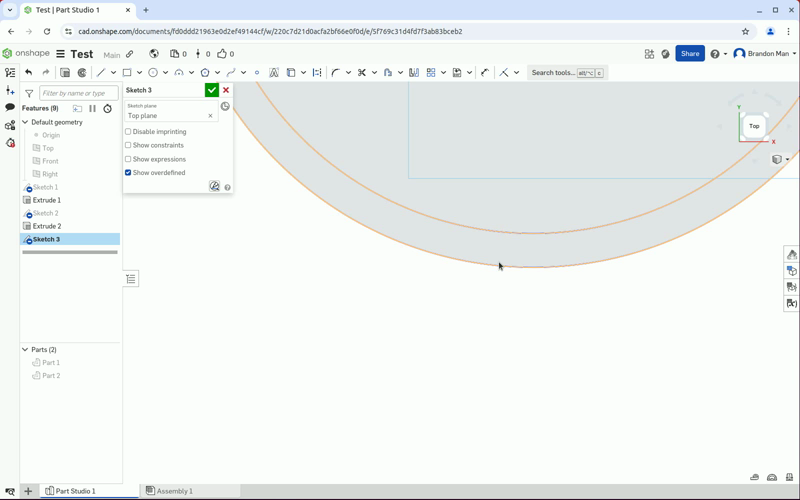
scroll(-6)
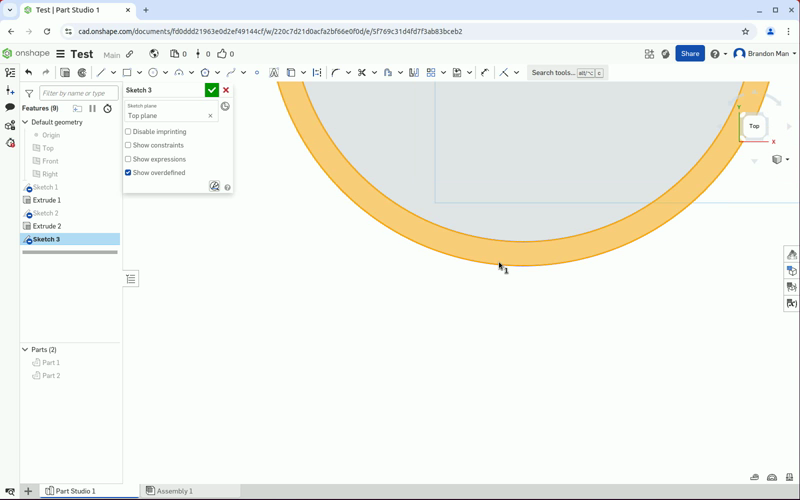
scroll(-6)
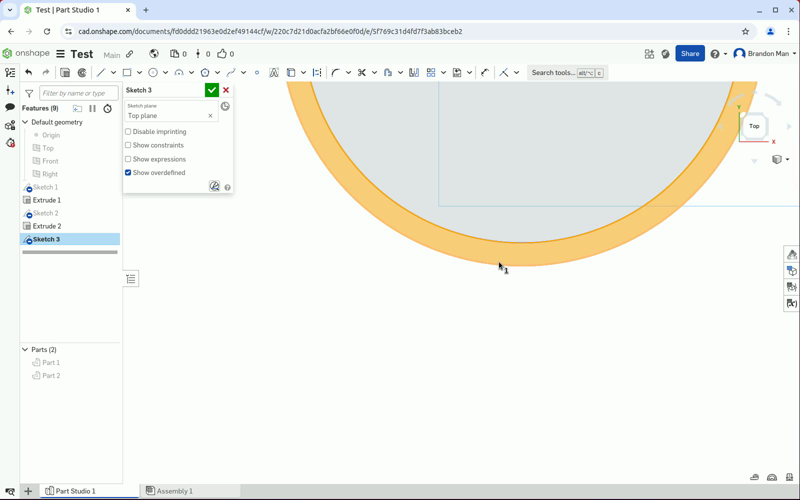
scroll(-6)
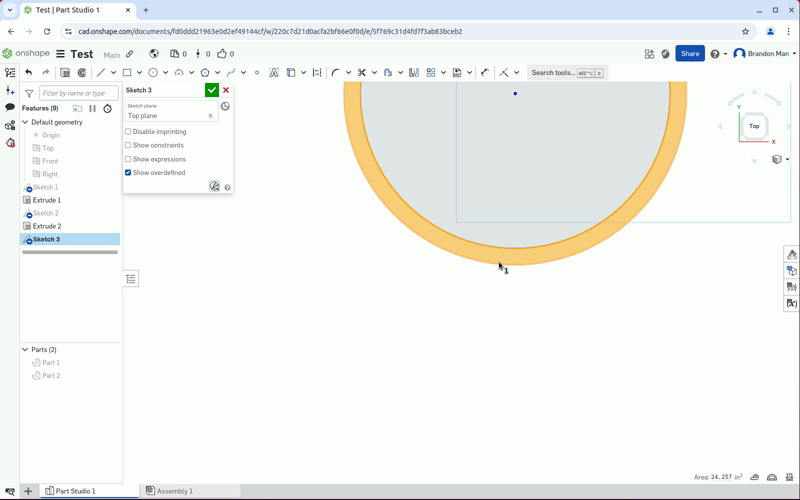
scroll(-6)
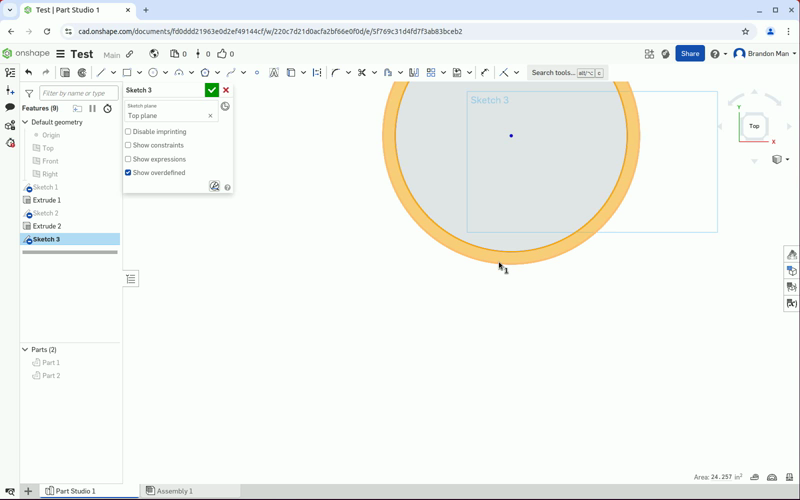
scroll(-6)
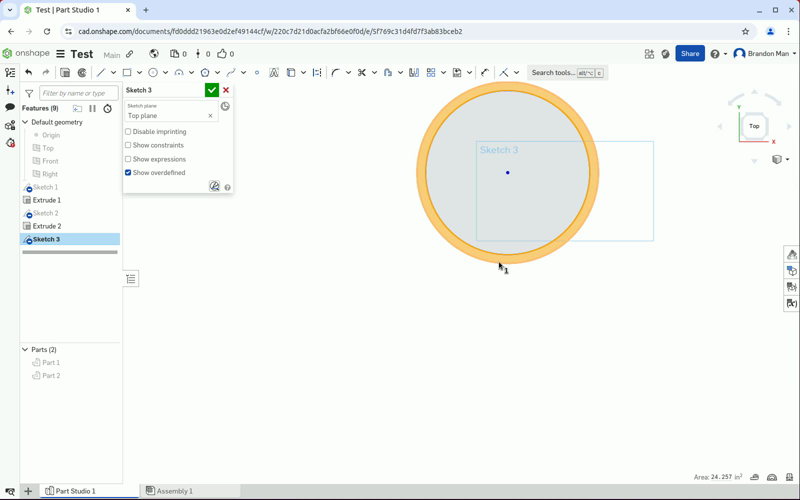
scroll(-6)
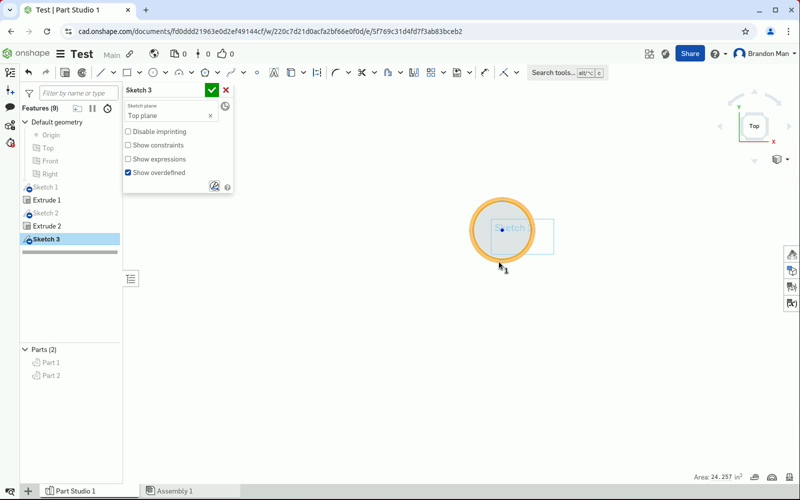
mouse_move(73, 352)
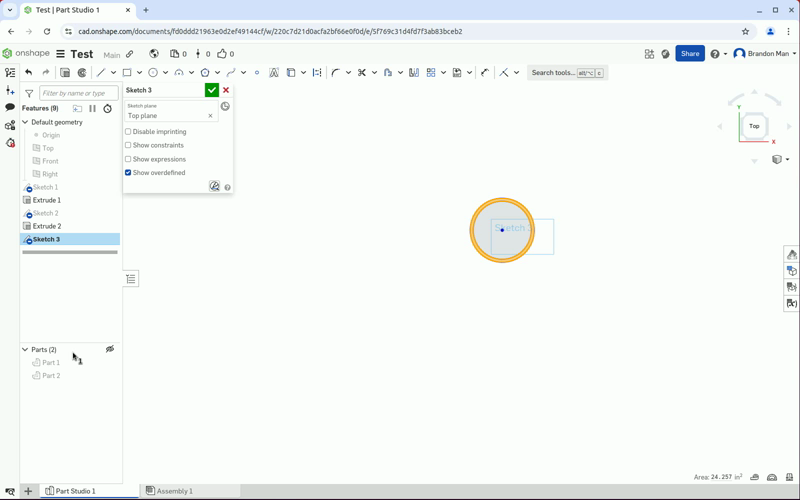
key(shift+y)
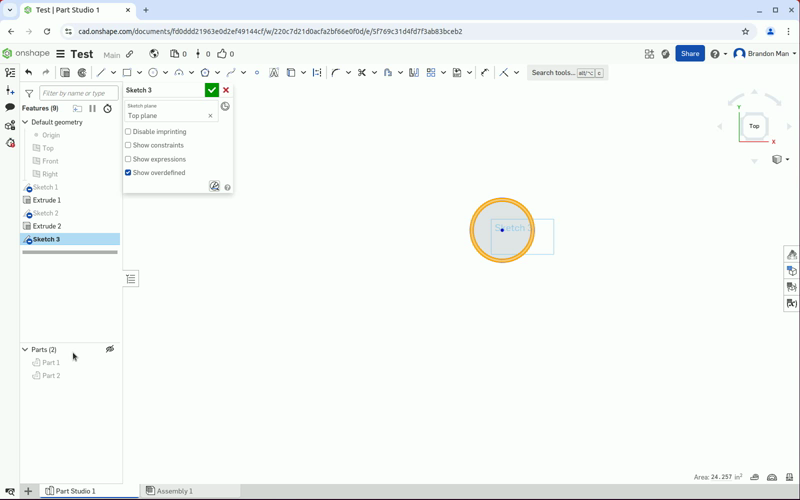
key(shift+e)
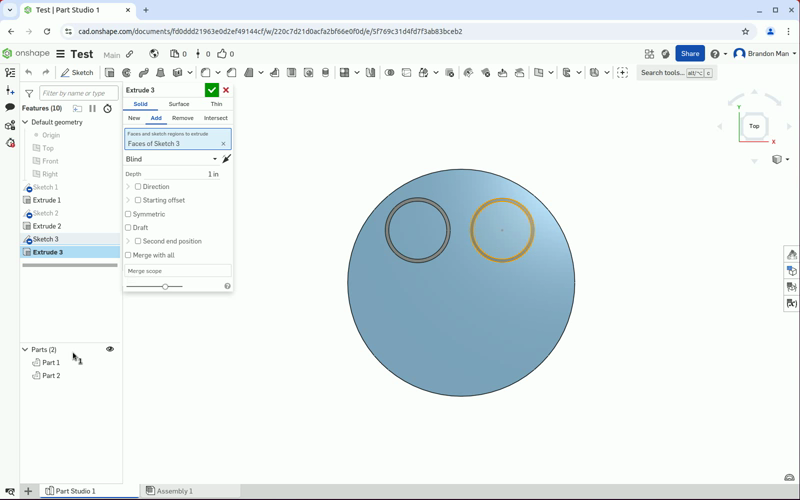
mouse_move(143, 106)
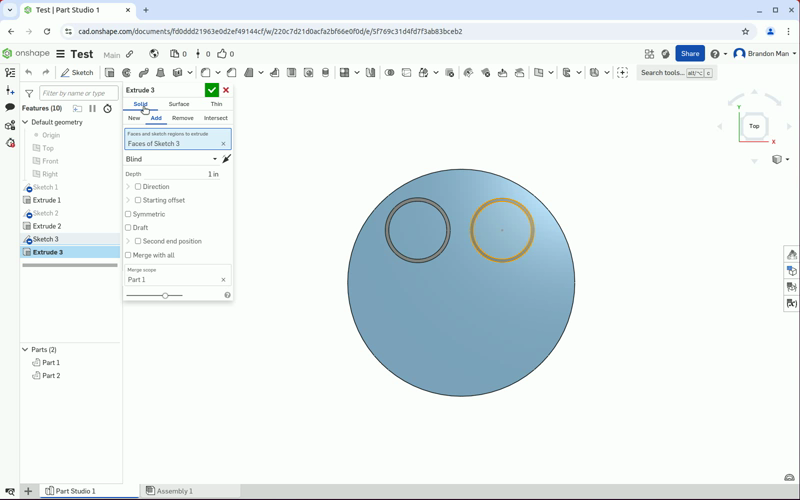
click(143, 106)
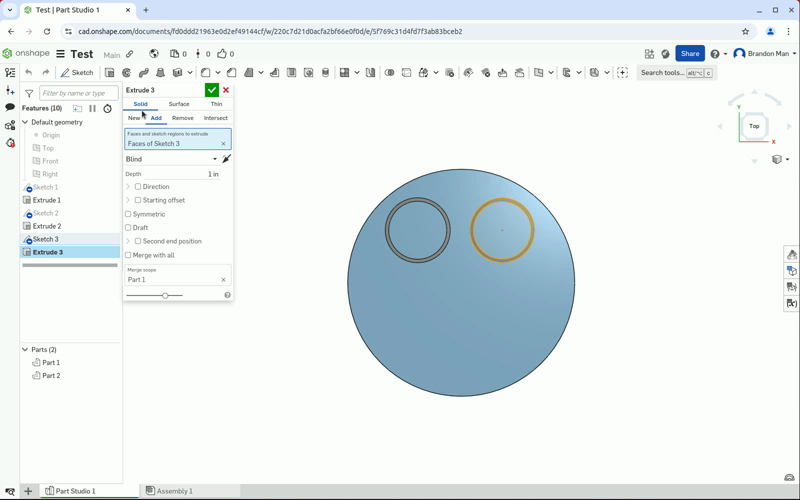
mouse_move(137, 120)
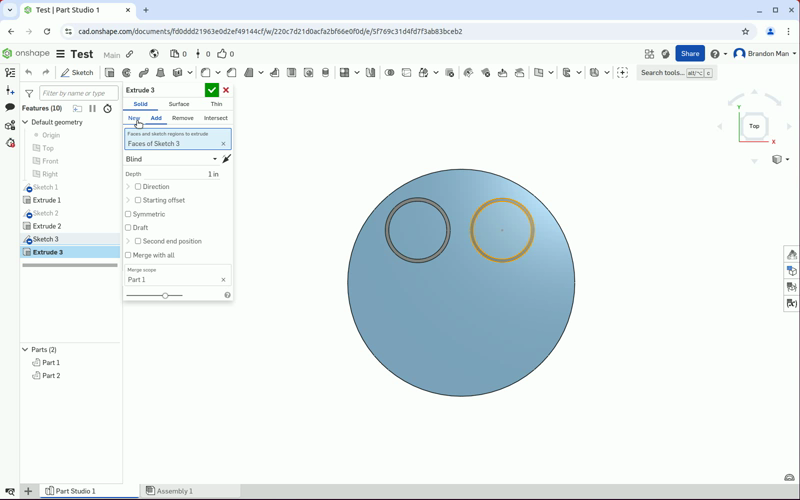
click(137, 120)
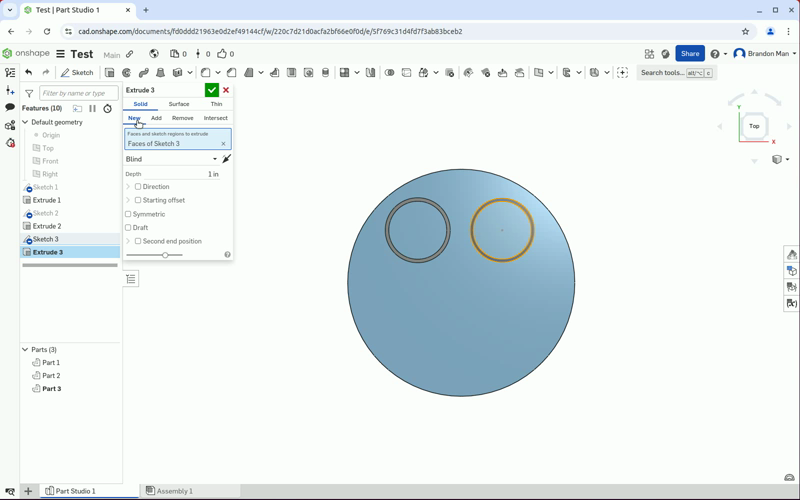
key(tab, 4)
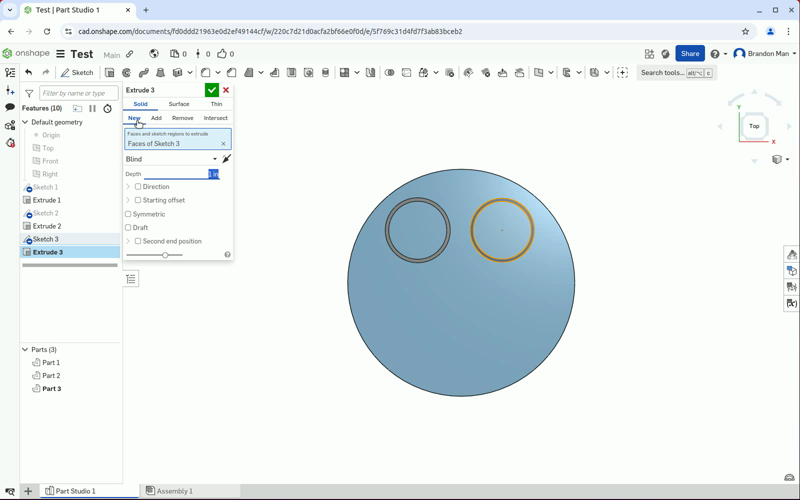
text(13.961)
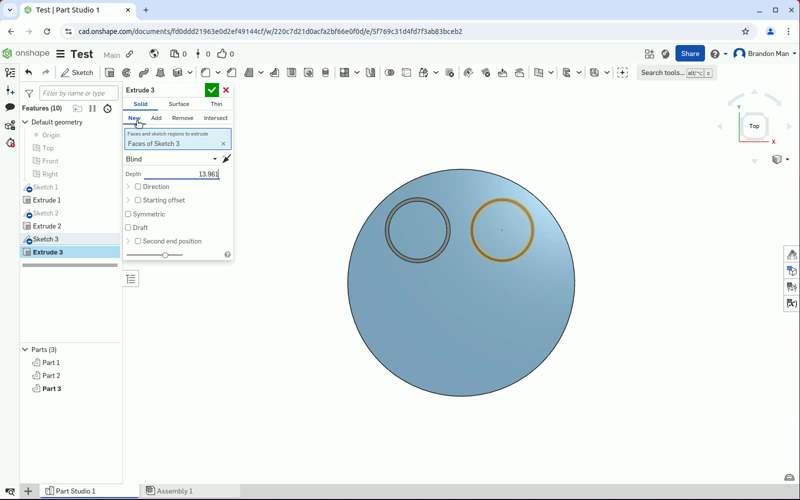
key(enter)
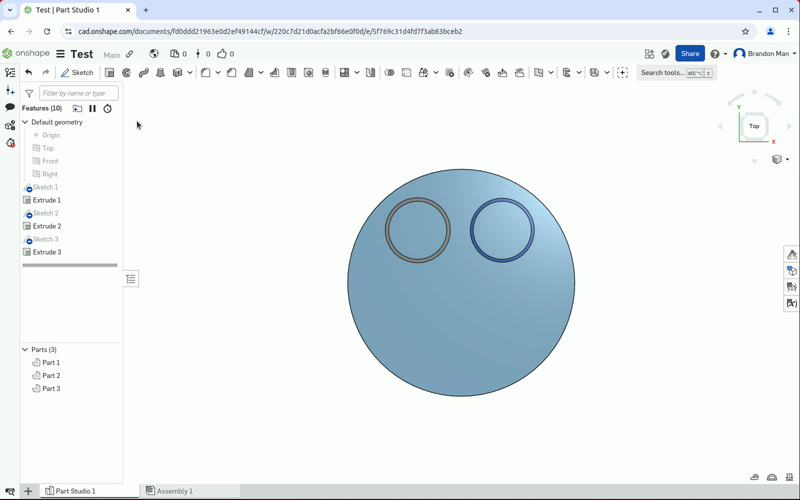
key(shift+h)
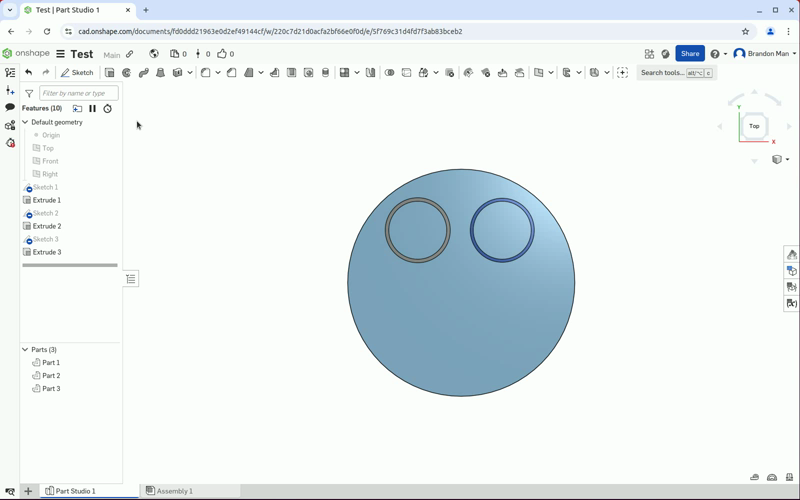
key(shift+h)
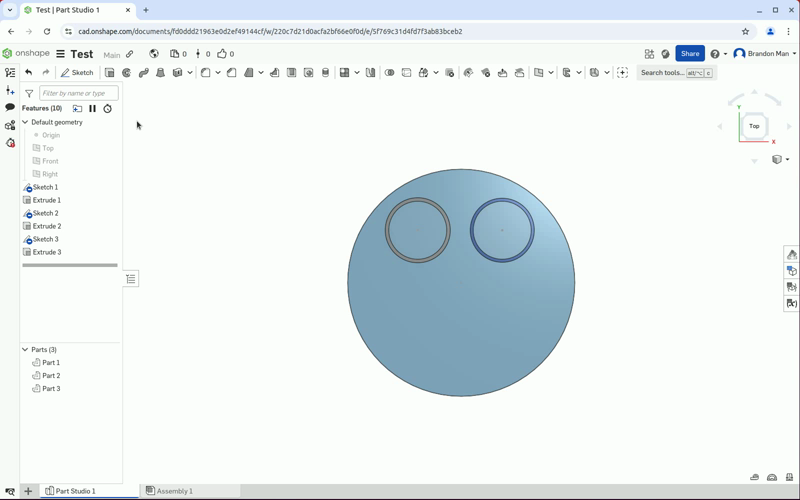
key(shift+7)
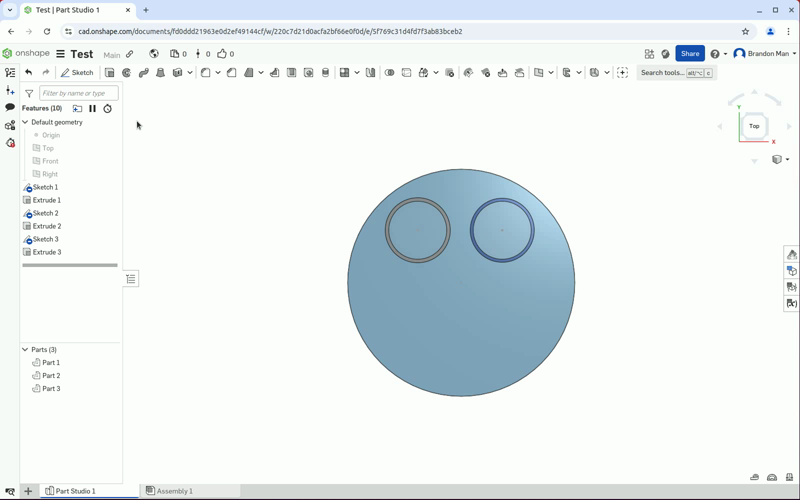
key(up, 3)
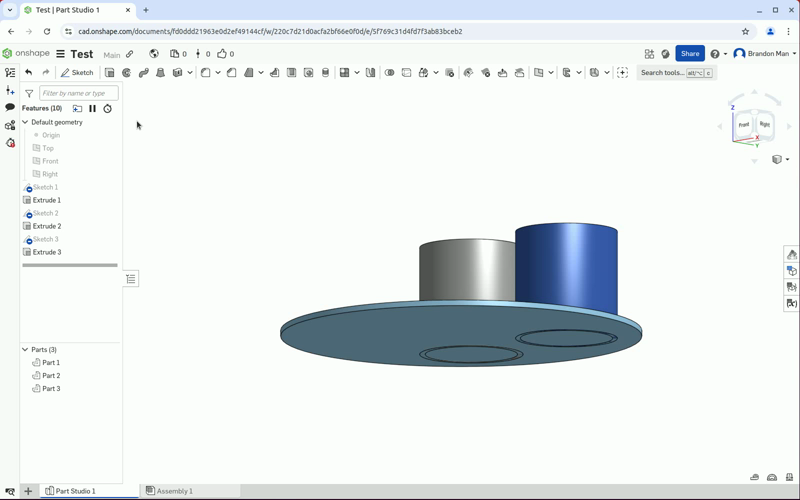
key(left, 3)
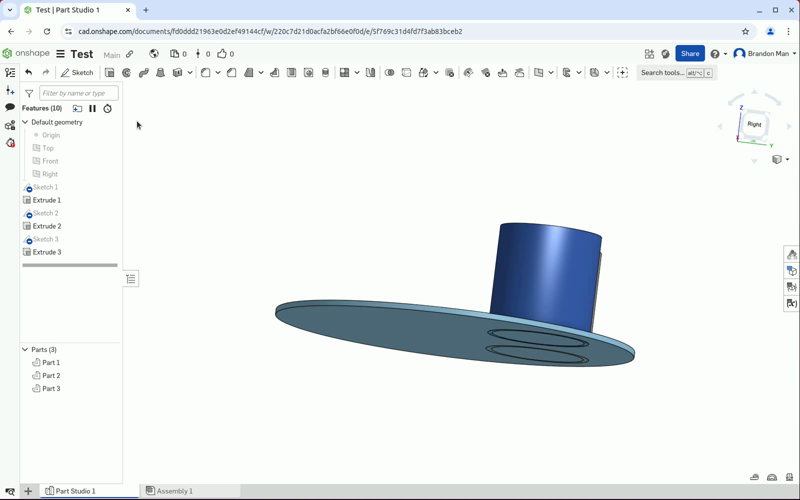
key(right, 3)
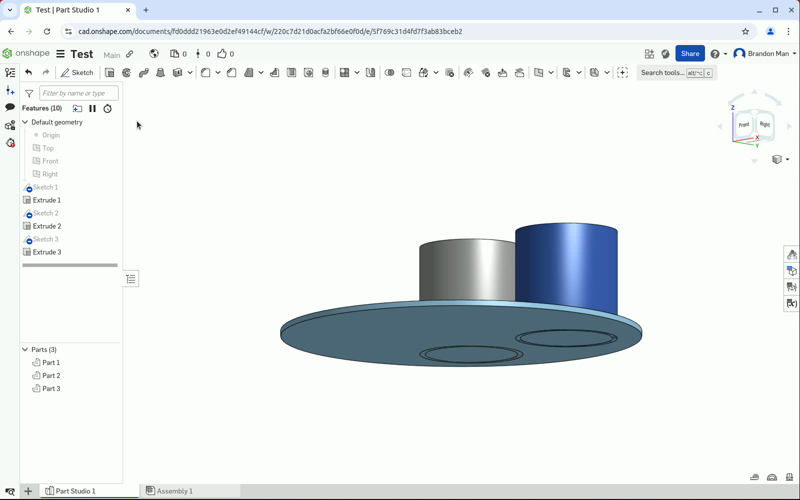
key(down, 3)
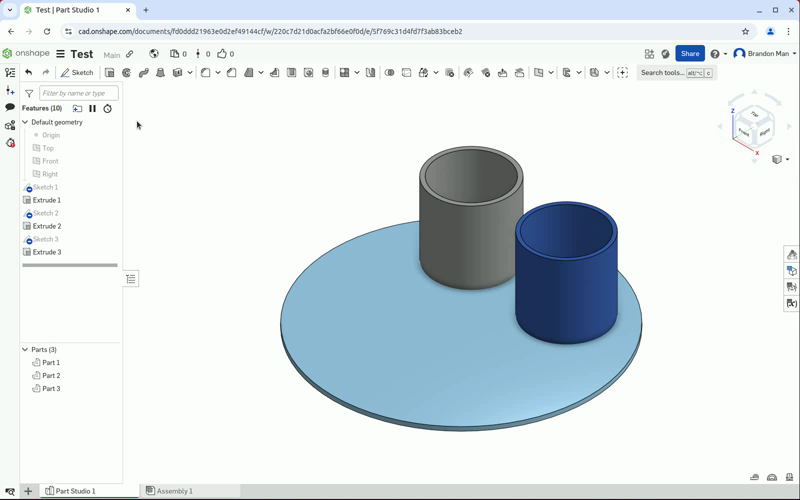
mouse_move(73, 189)
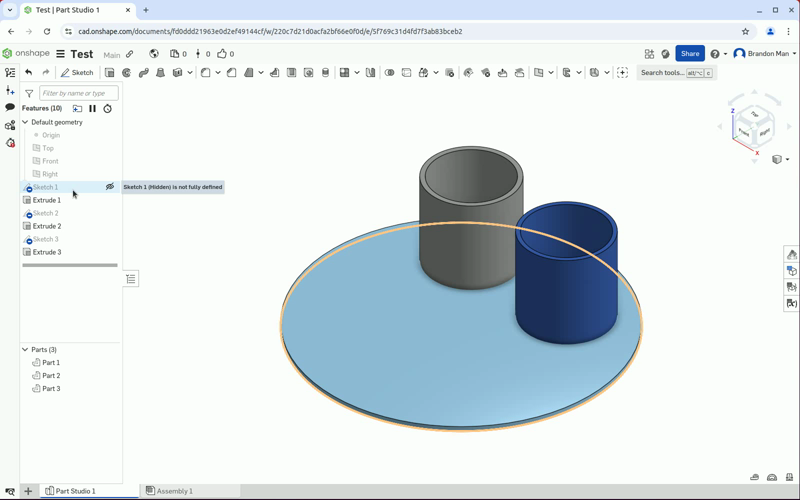
click(73, 189)